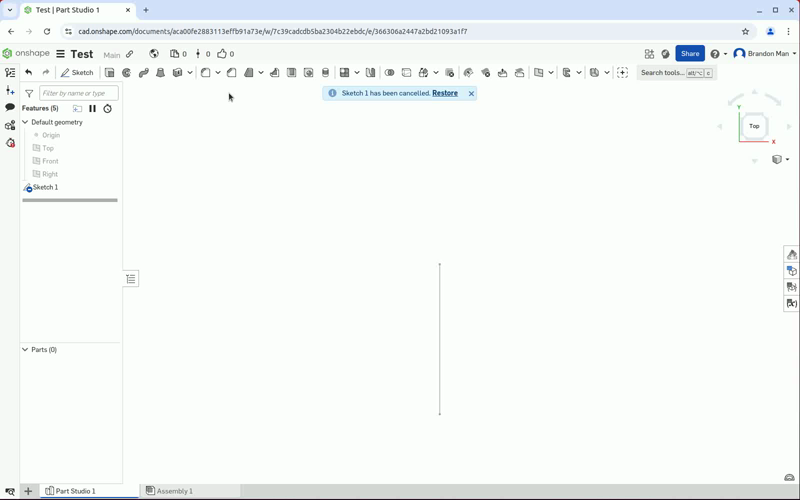
key(shift+h)
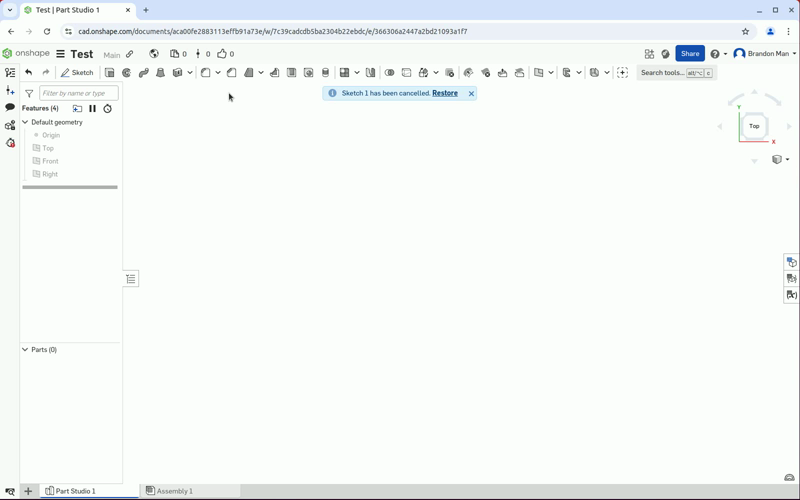
mouse_move(73, 352)
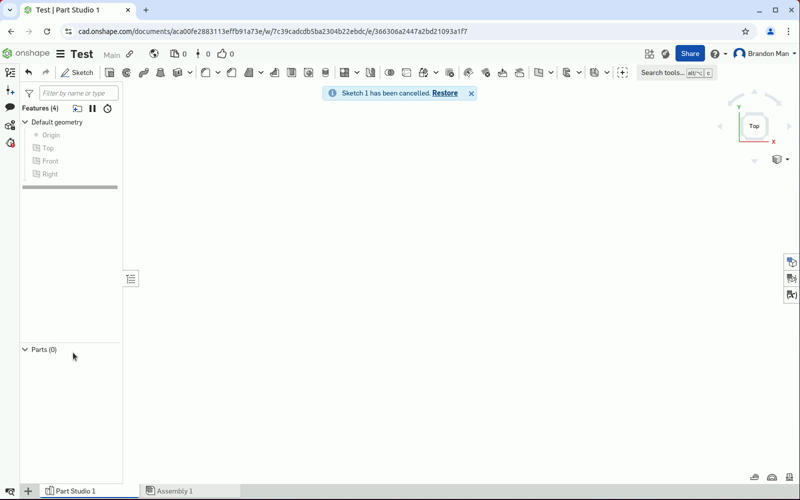
key(y)
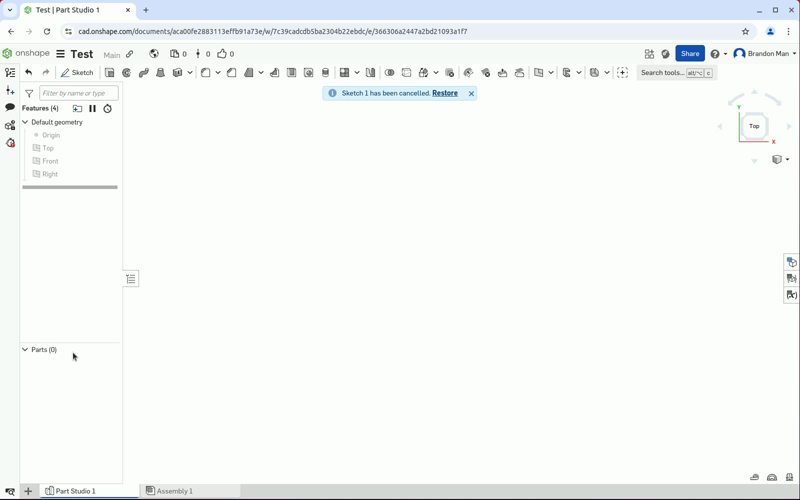
key(shift+p)
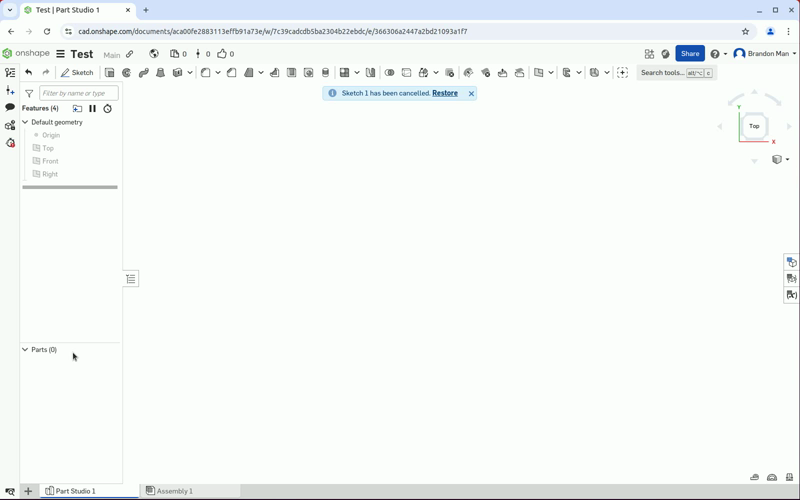
key(space)
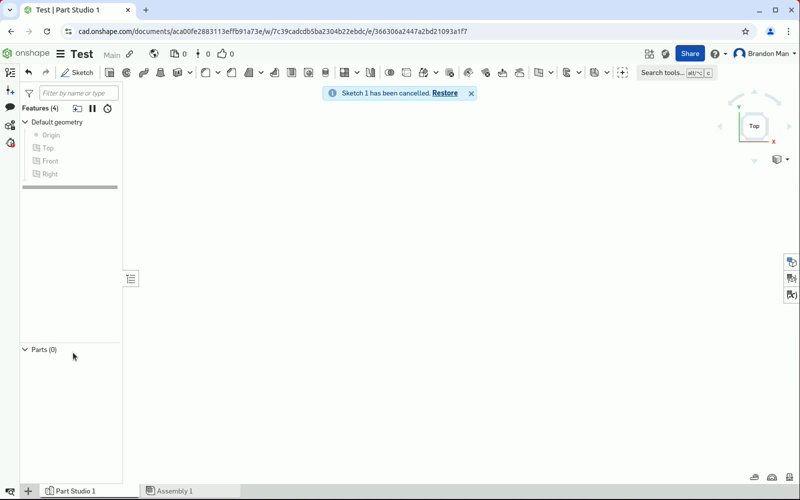
key_down(shift)
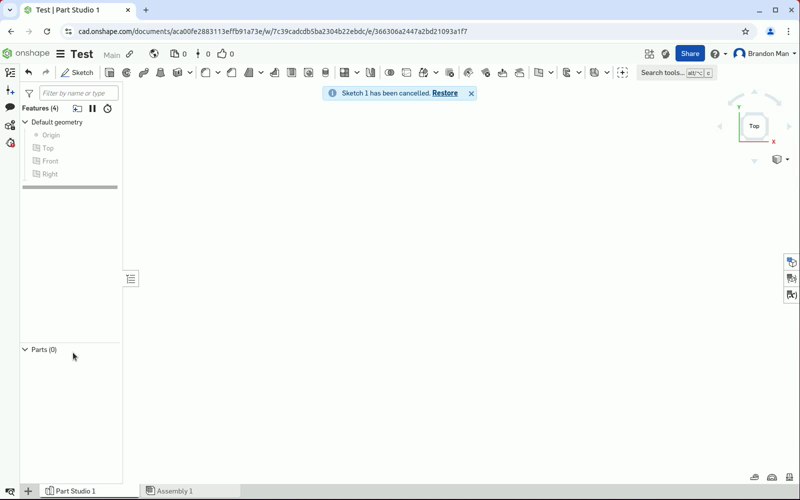
key(up)
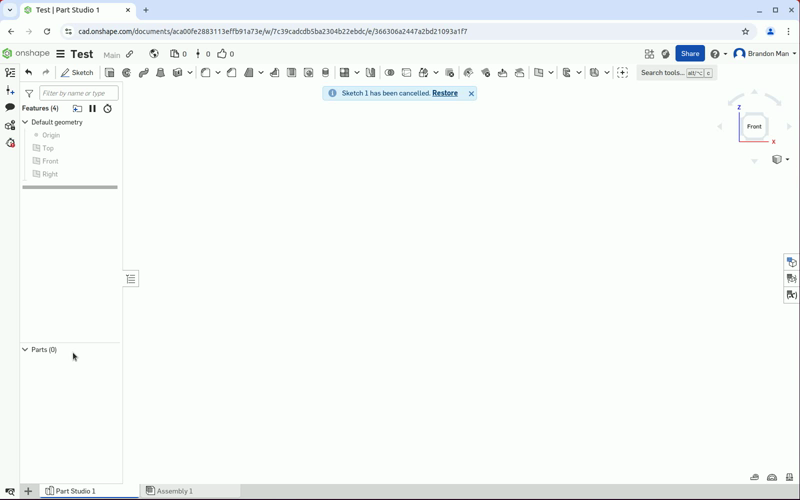
key_up(shift)
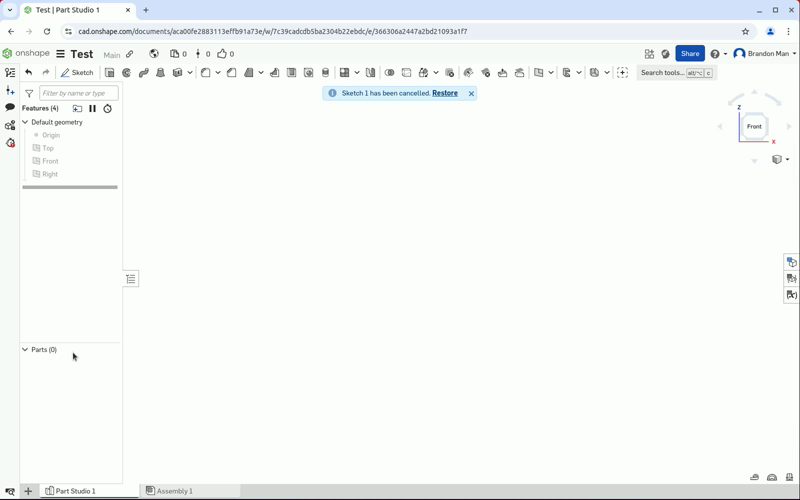
mouse_move(73, 352)
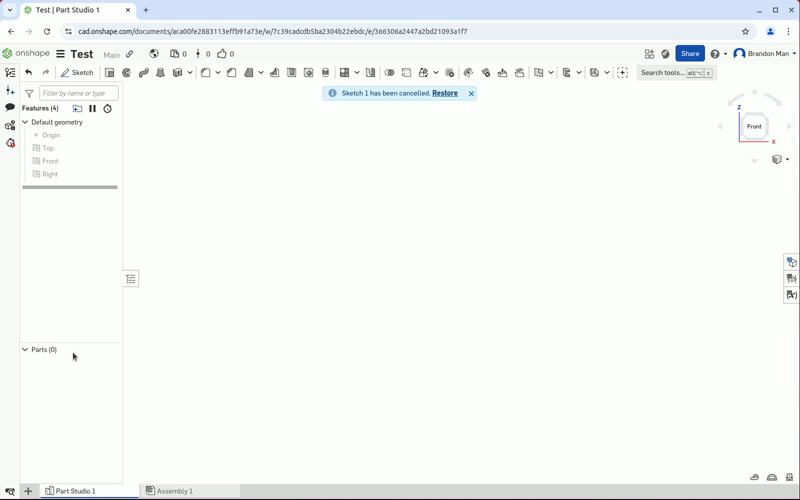
key(shift+y)
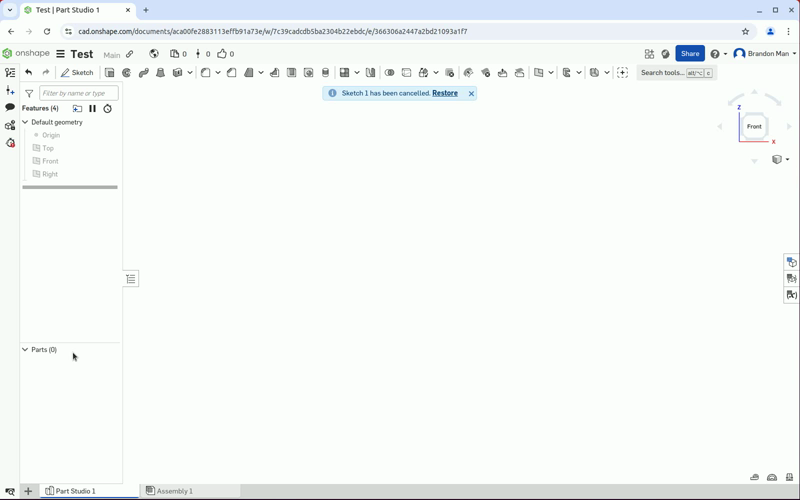
key(shift+s)
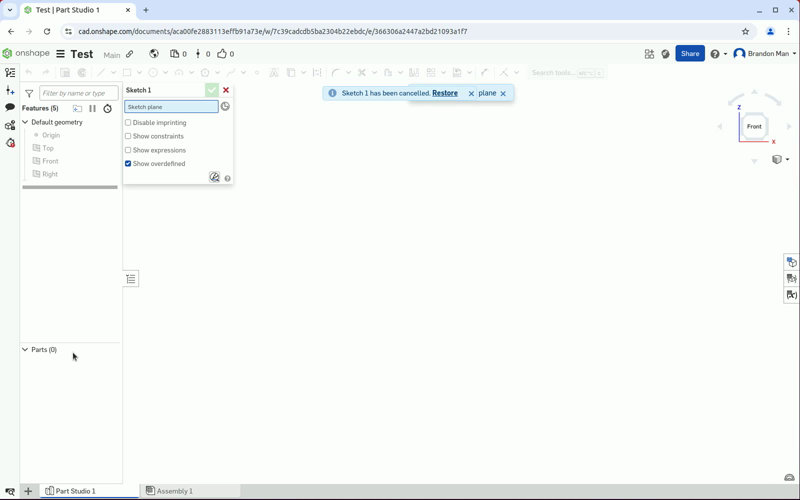
mouse_move(73, 163)
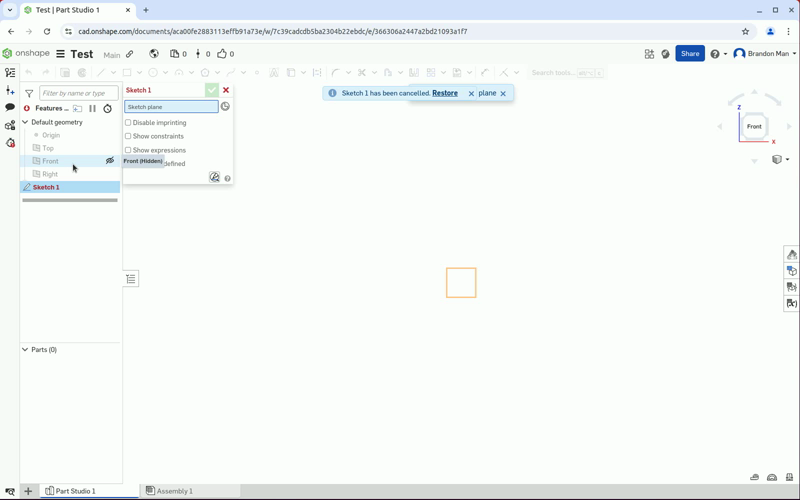
click(73, 163)
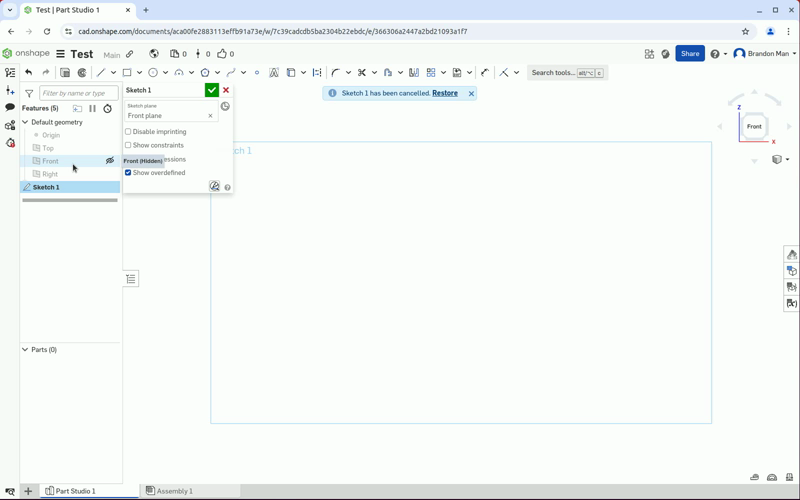
mouse_move(73, 352)
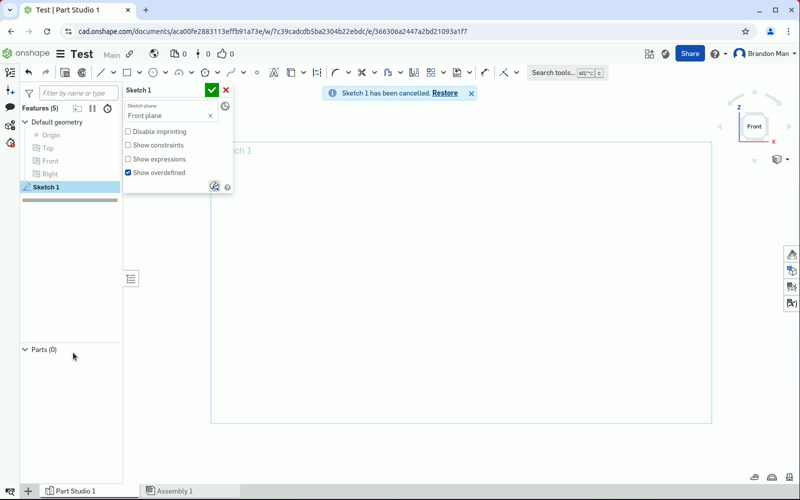
key(y)
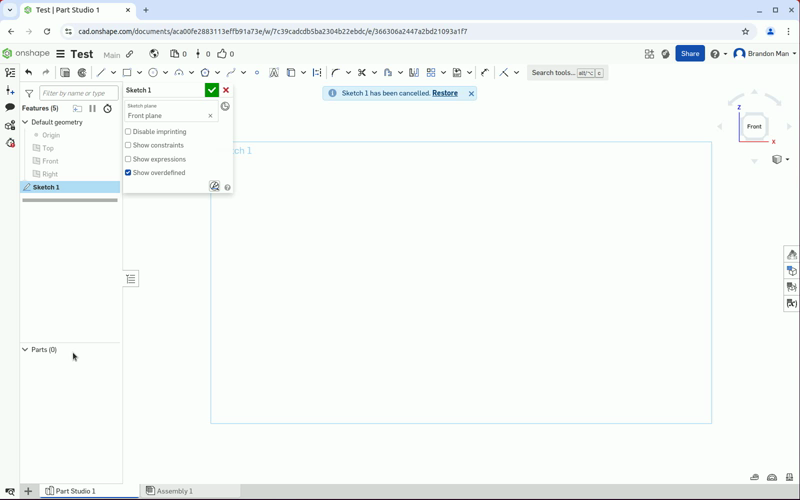
key(l)
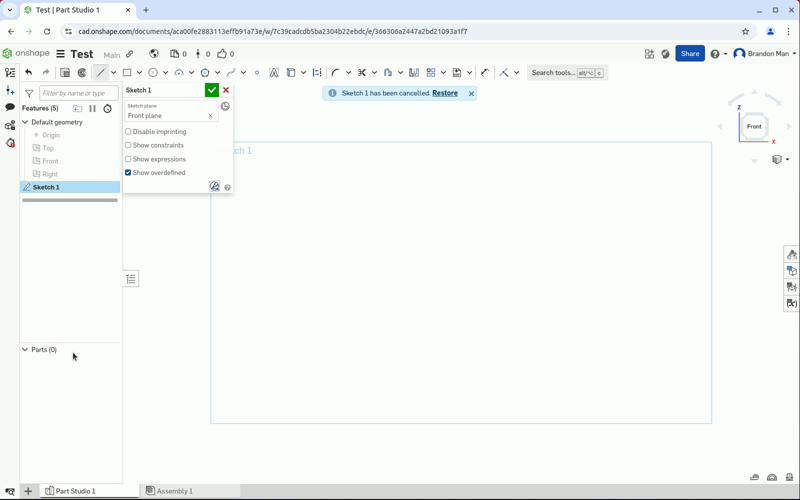
key_down(shift)
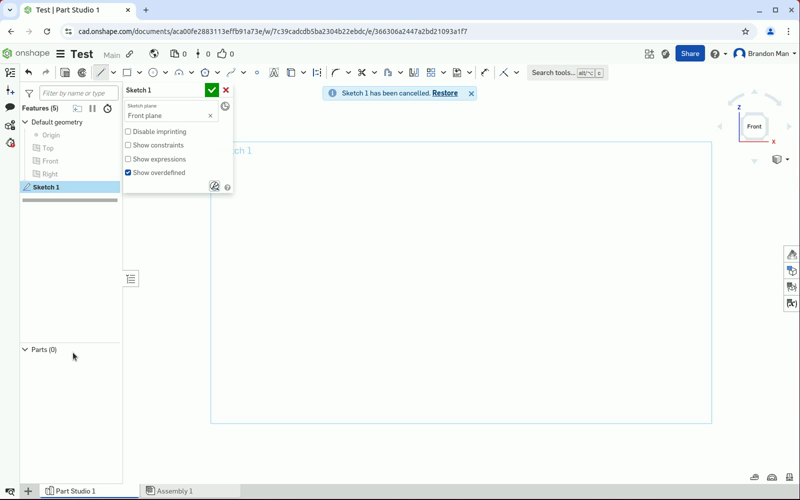
mouse_move(348, 199)
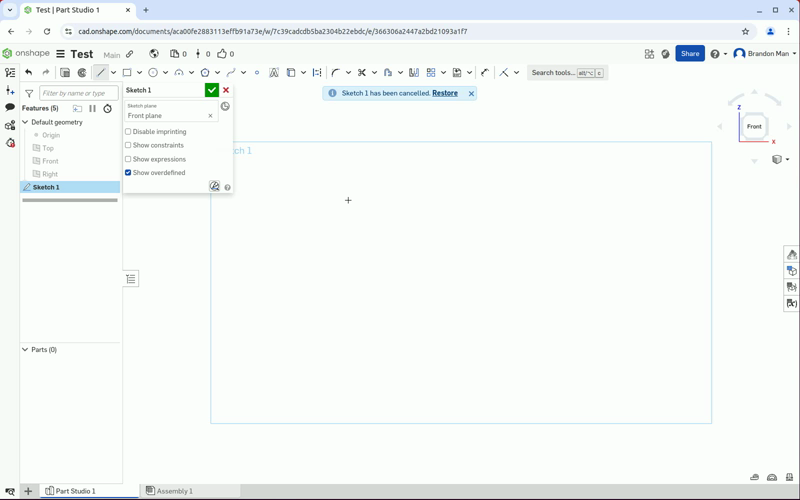
click(348, 199)
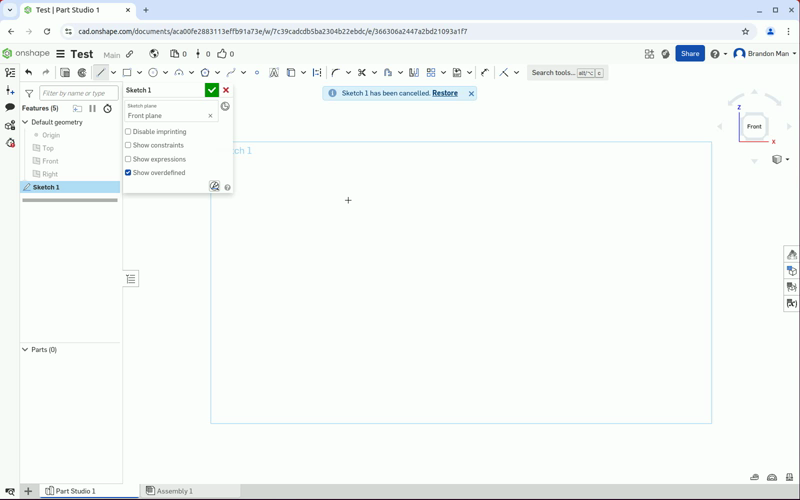
key_up(shift)
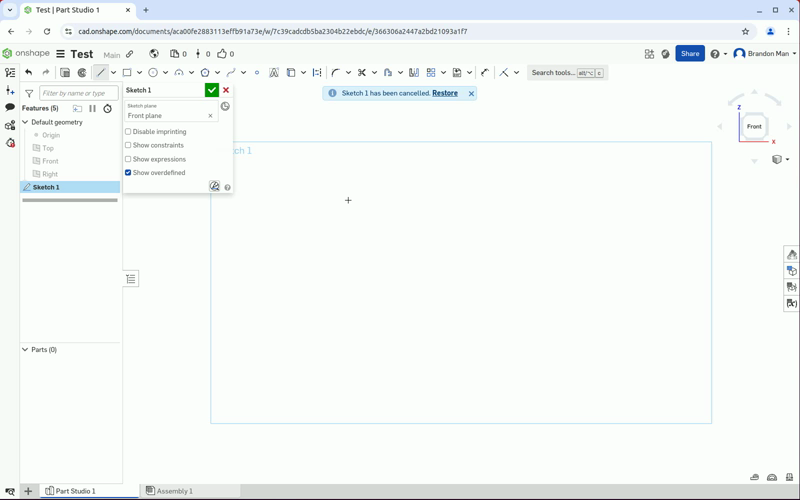
key_down(shift)
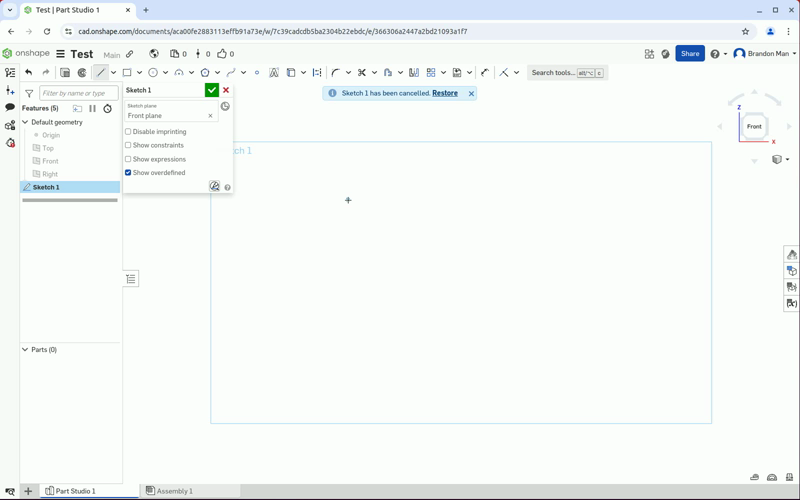
mouse_move(383, 294)
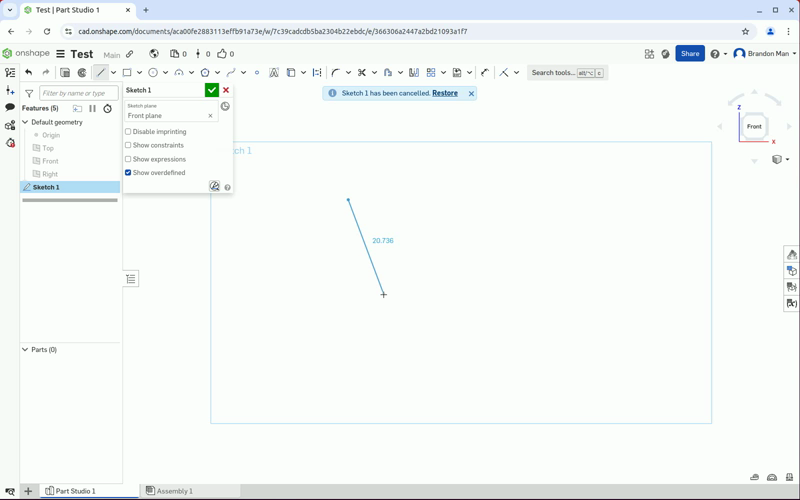
click(383, 294)
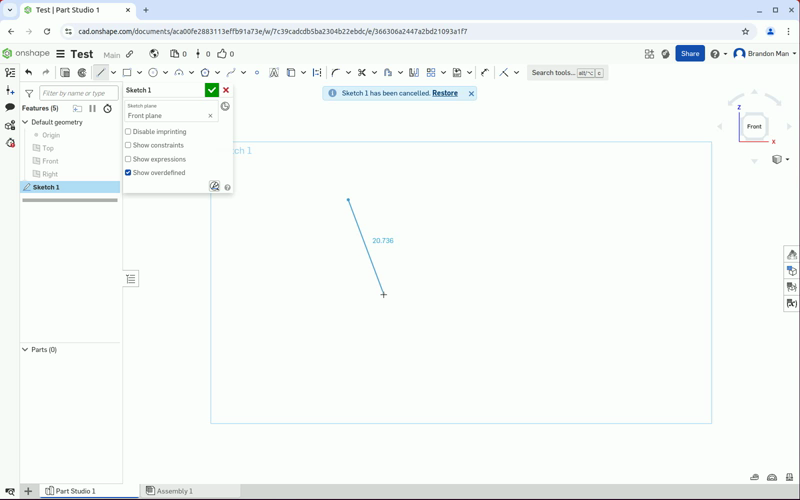
key_up(shift)
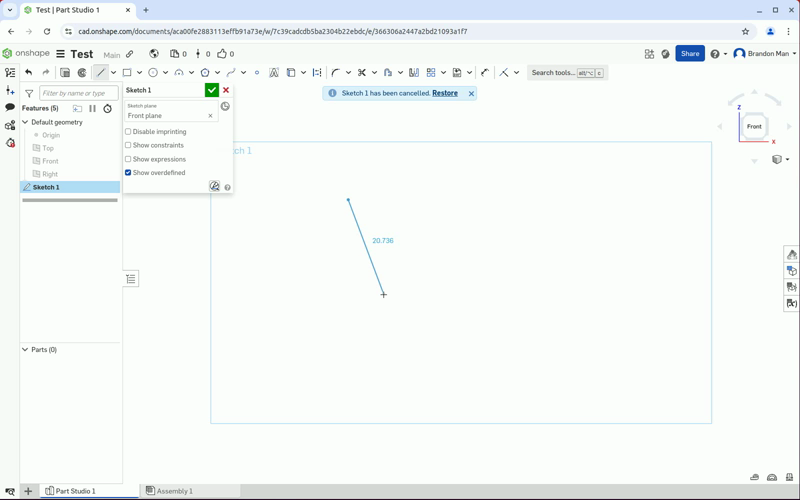
key_down(shift)
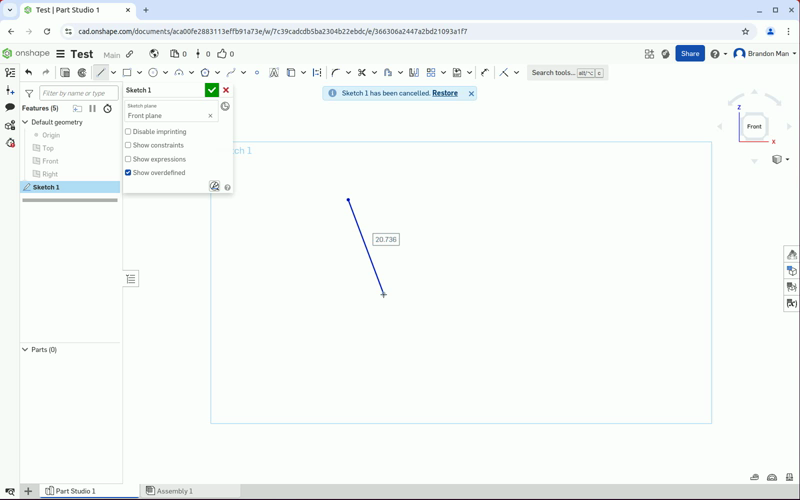
mouse_move(536, 294)
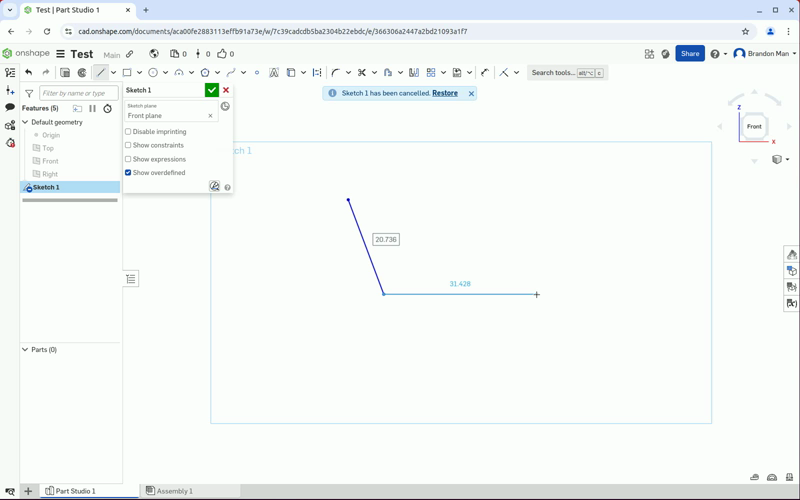
click(536, 294)
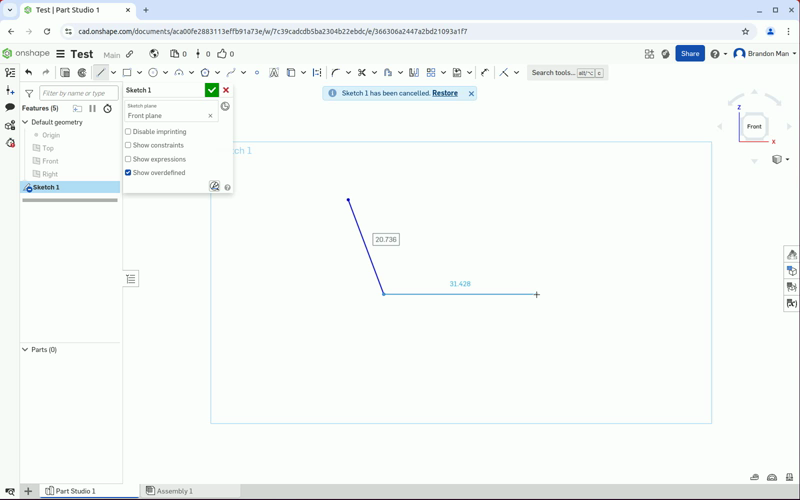
key_up(shift)
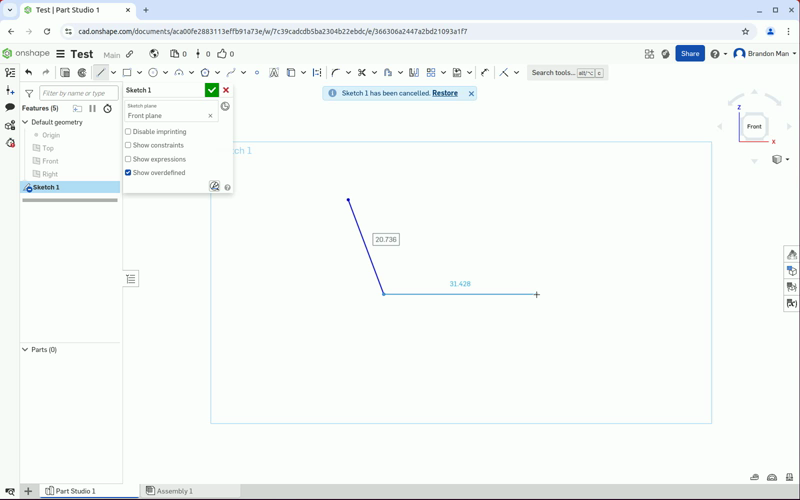
key_down(shift)
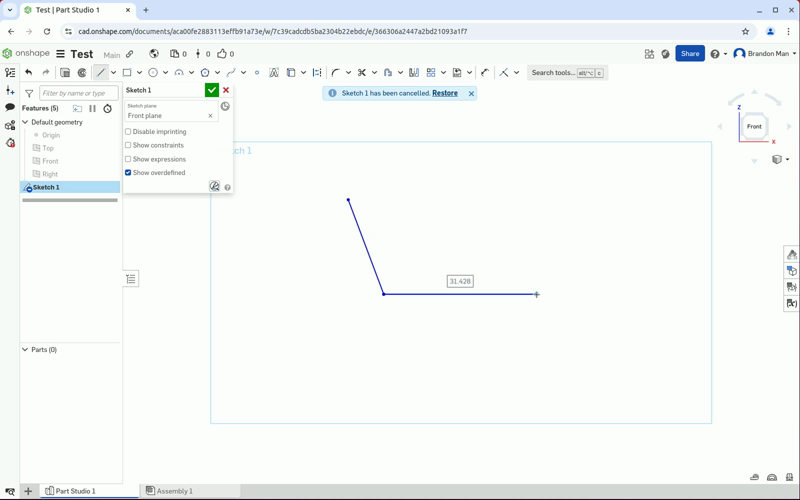
mouse_move(572, 199)
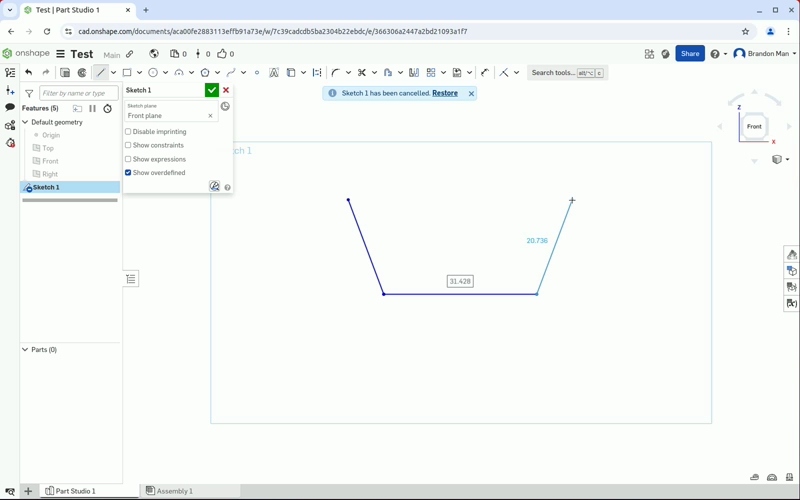
click(572, 199)
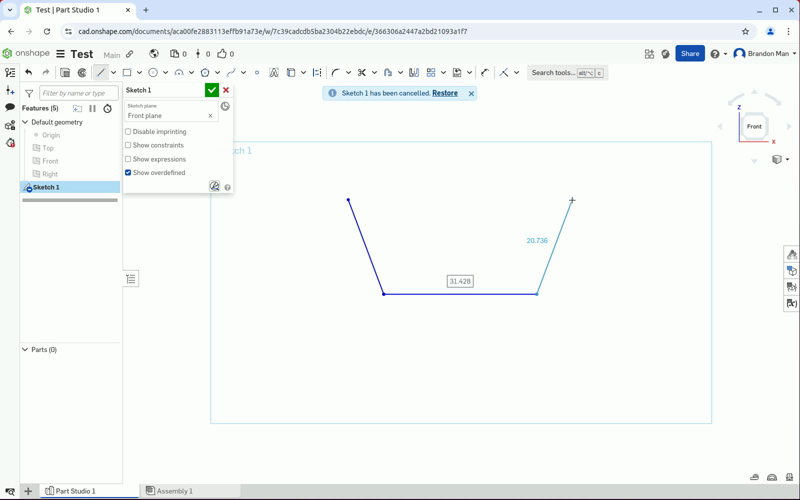
key_up(shift)
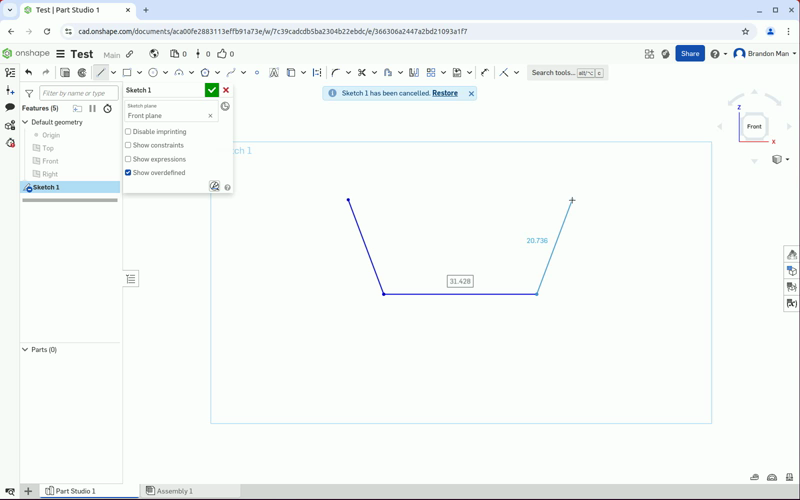
key_down(shift)
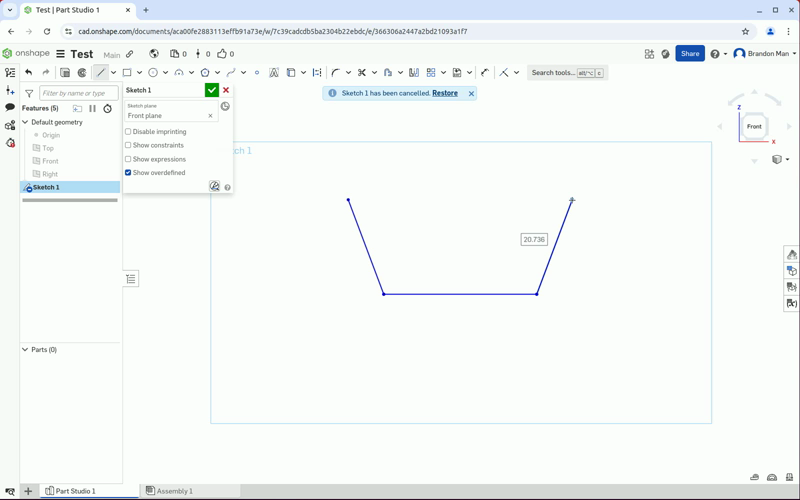
mouse_move(348, 199)
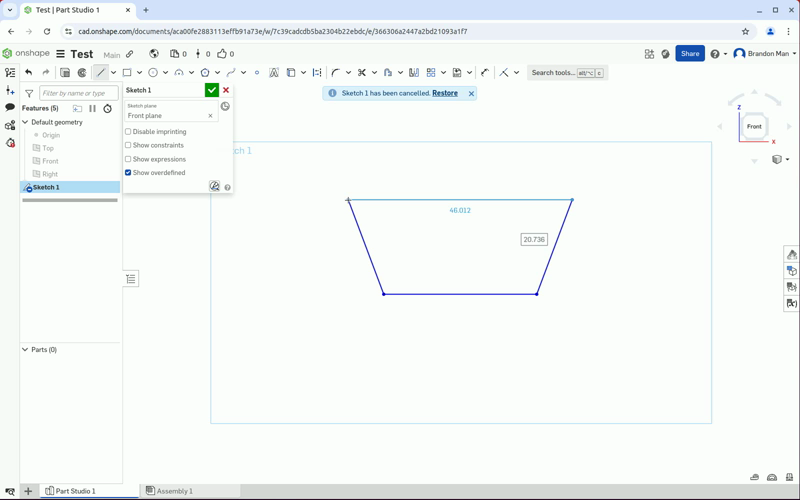
key_up(shift)
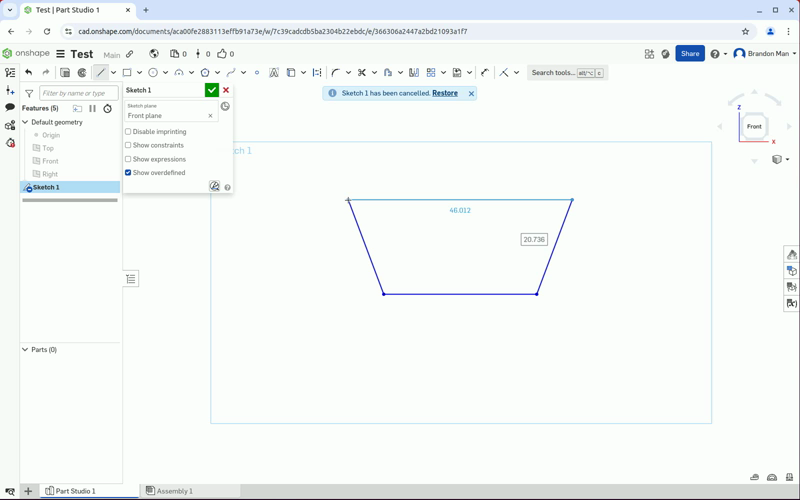
click(348, 199)
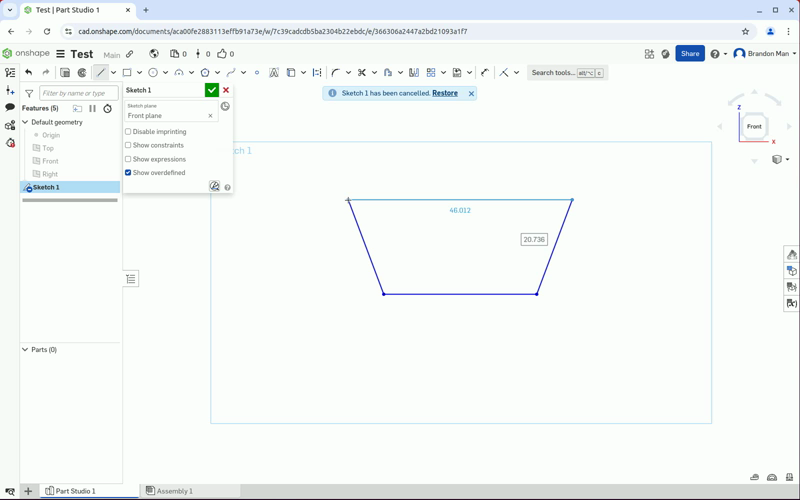
key(esc)
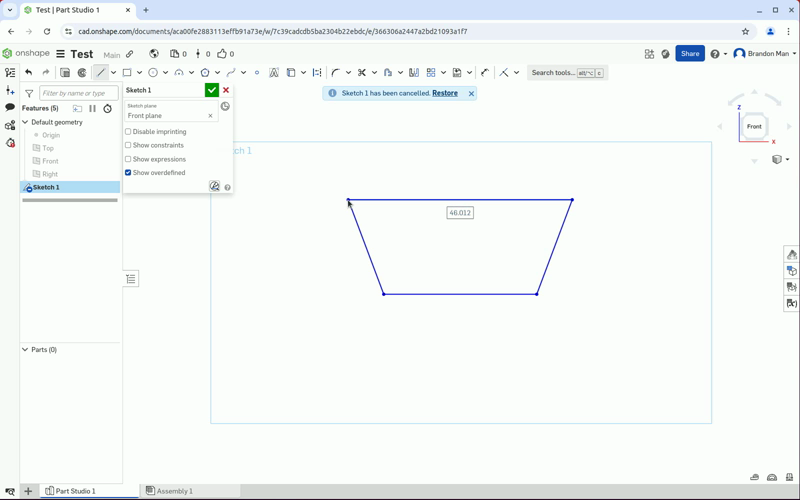
key(l)
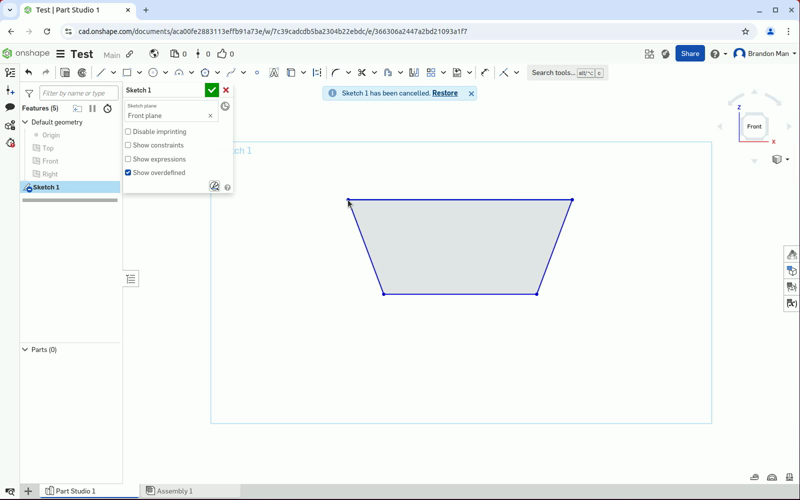
key_down(shift)
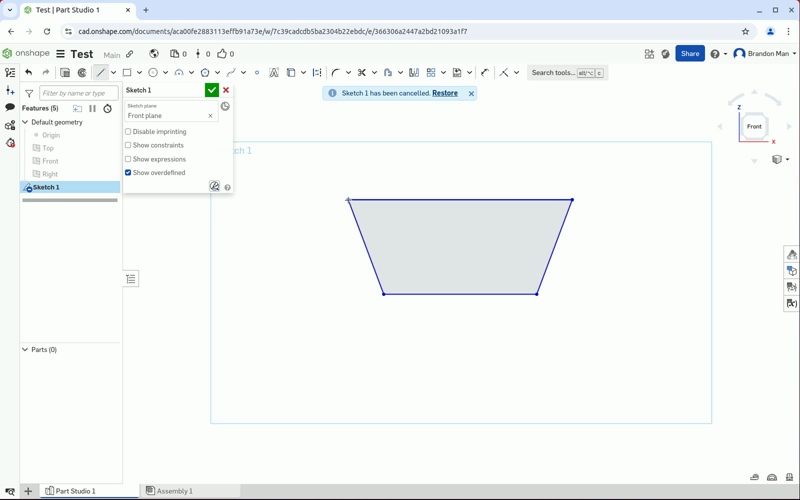
mouse_move(364, 211)
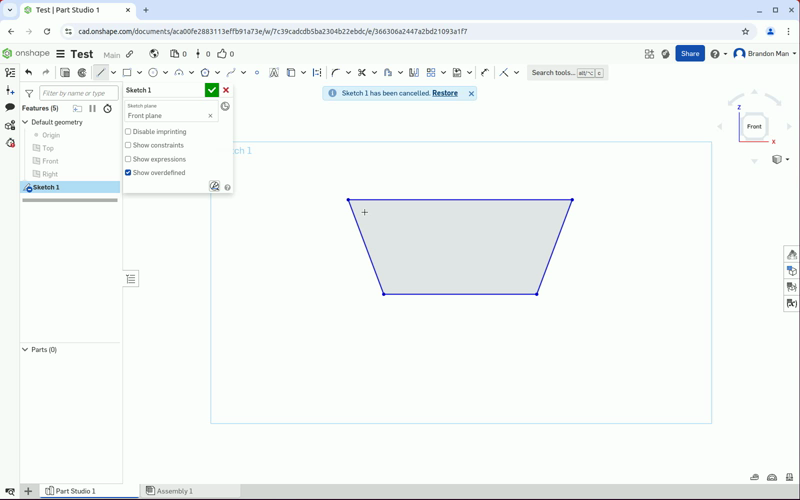
click(364, 211)
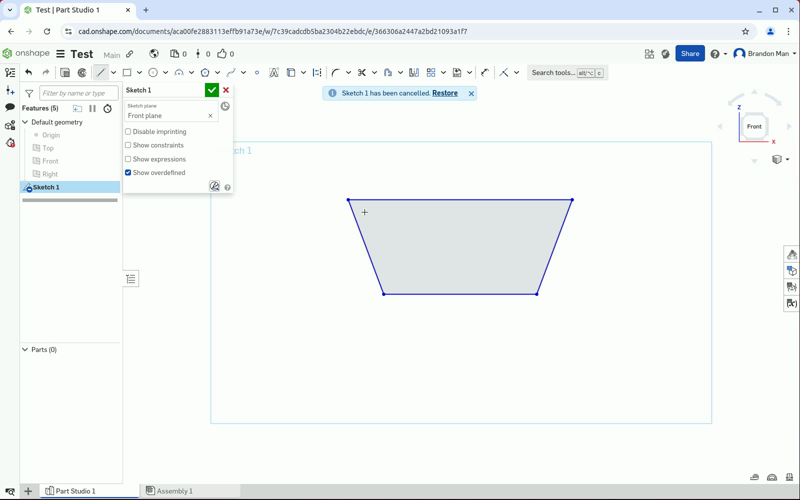
key_up(shift)
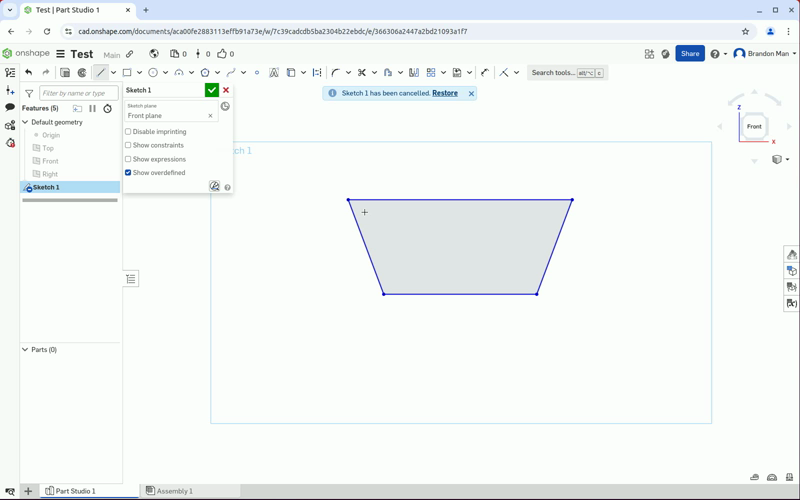
key_down(shift)
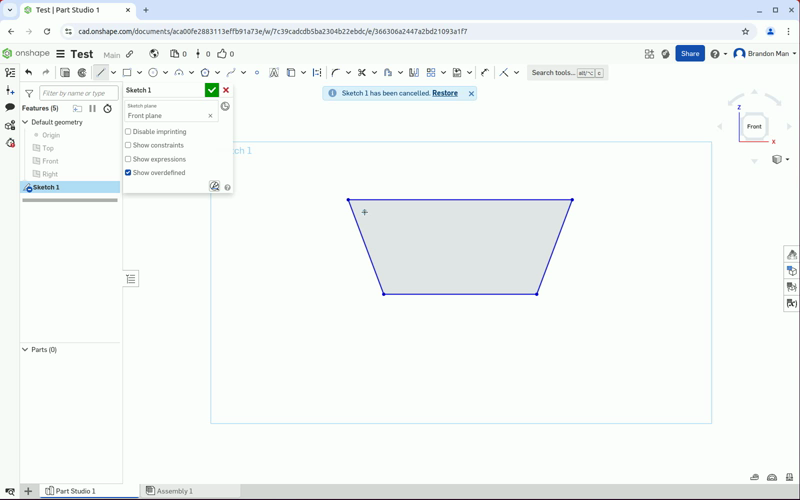
mouse_move(390, 282)
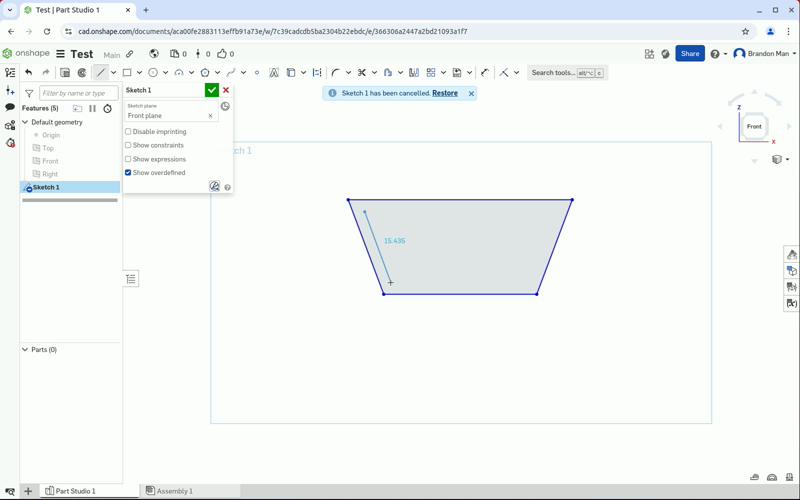
click(390, 282)
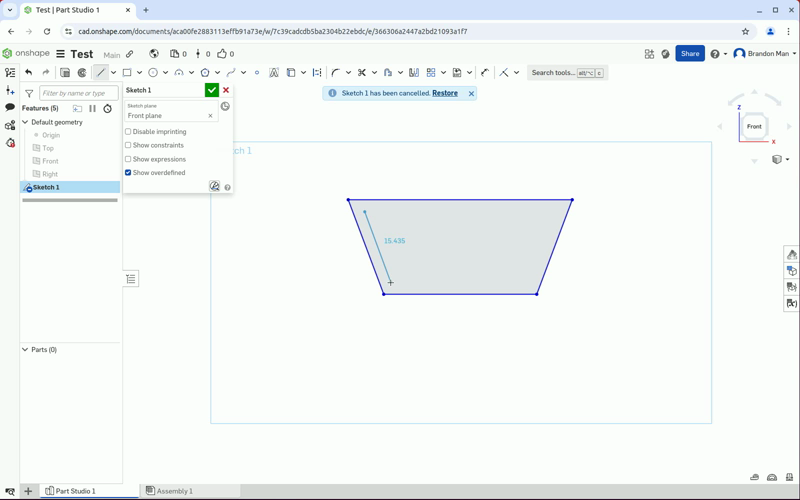
key_up(shift)
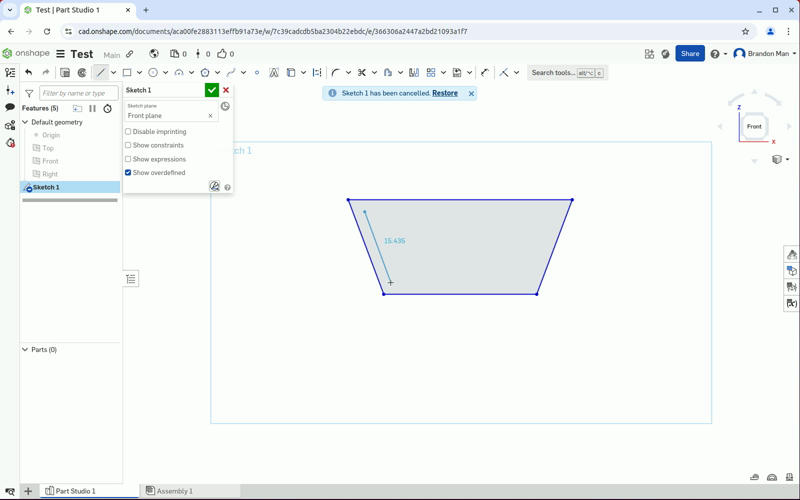
key_down(shift)
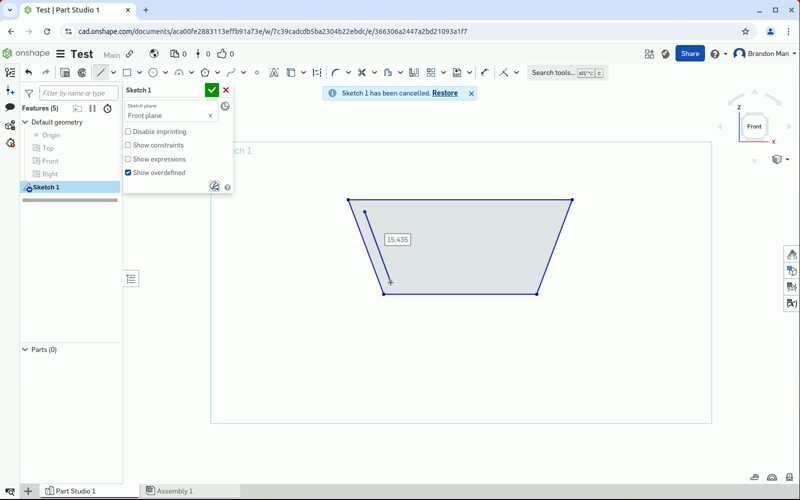
mouse_move(529, 282)
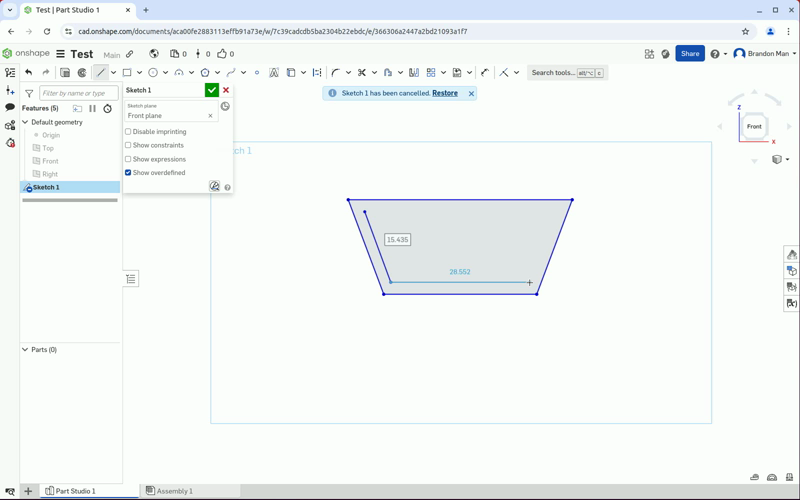
click(529, 282)
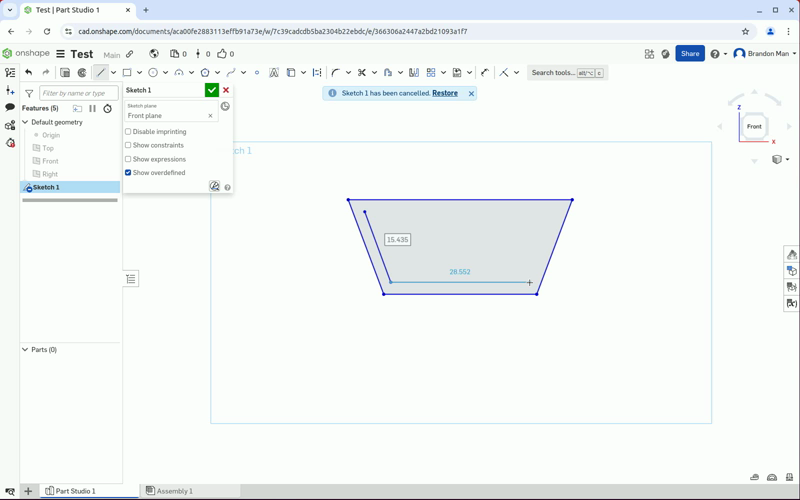
key_up(shift)
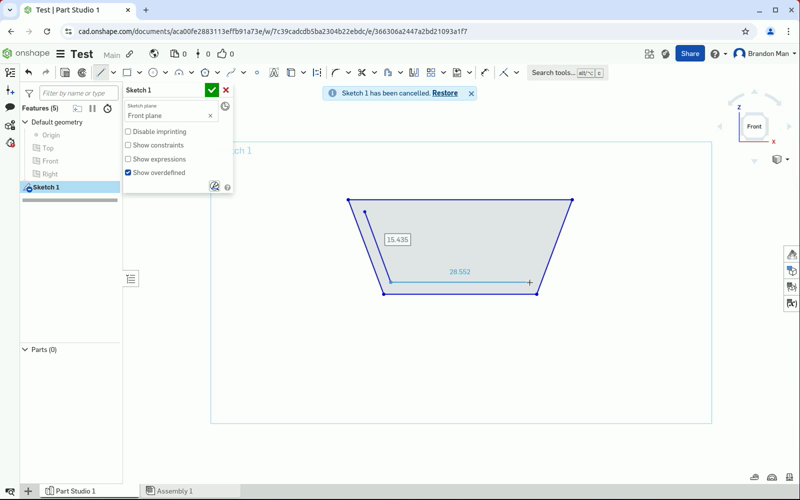
key_down(shift)
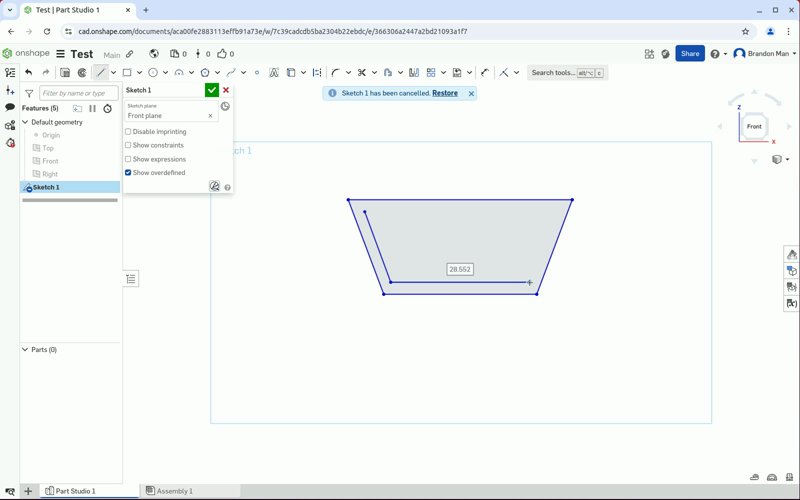
mouse_move(555, 211)
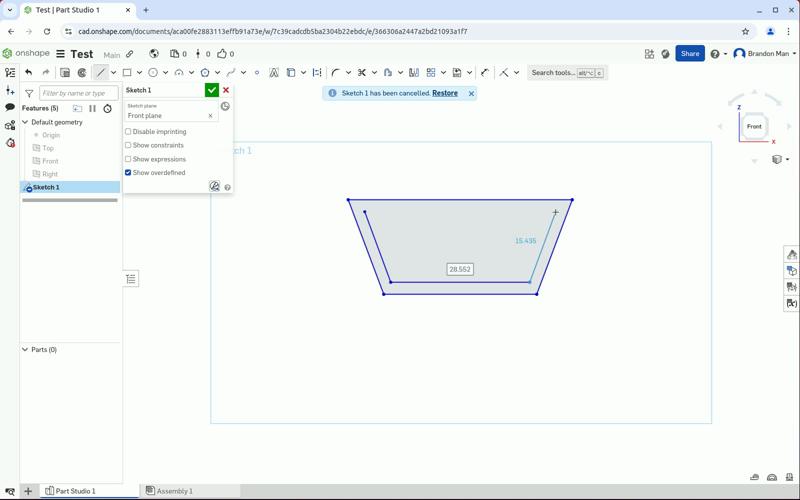
click(555, 211)
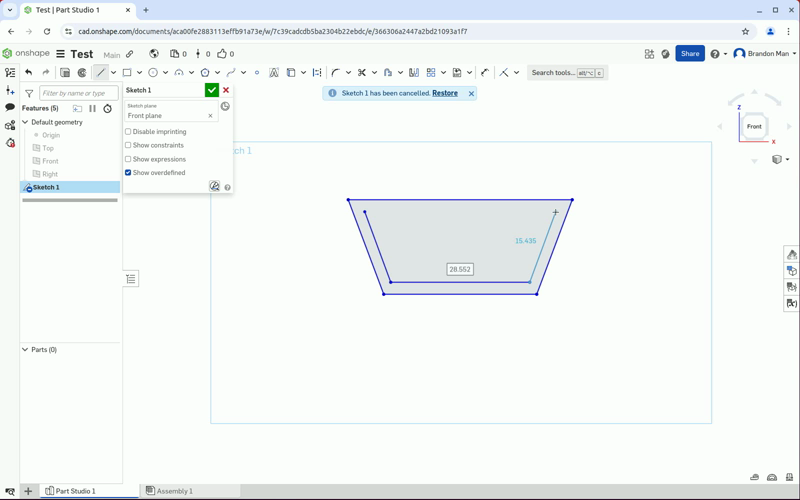
key_up(shift)
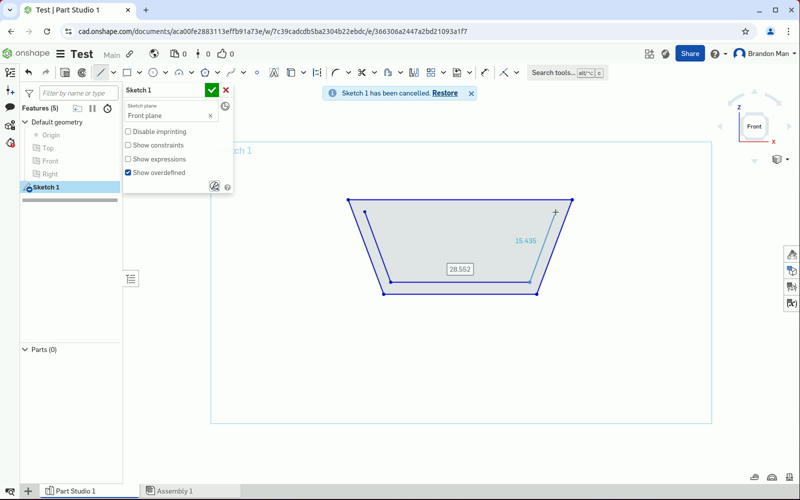
key_down(shift)
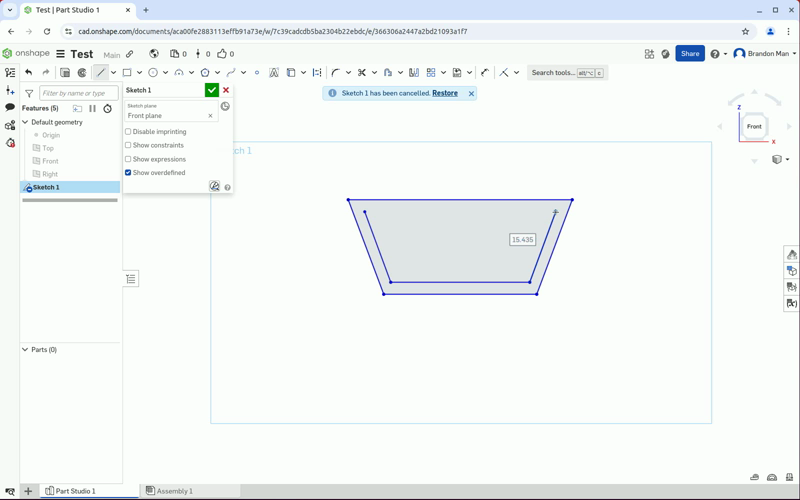
mouse_move(364, 211)
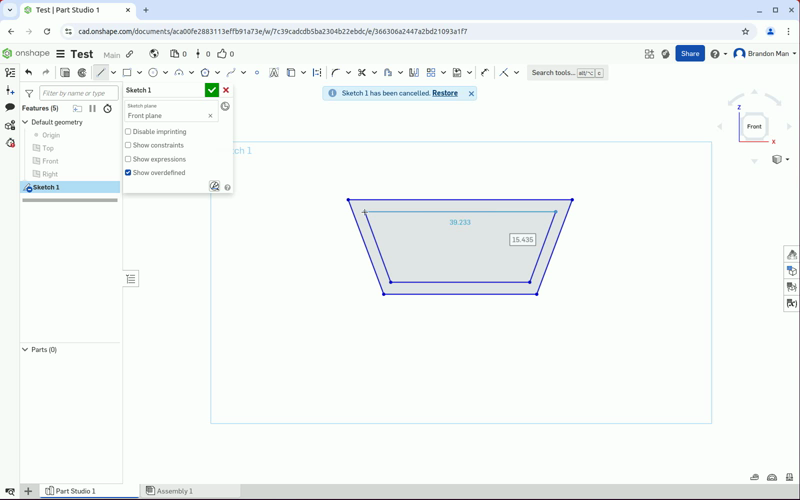
key_up(shift)
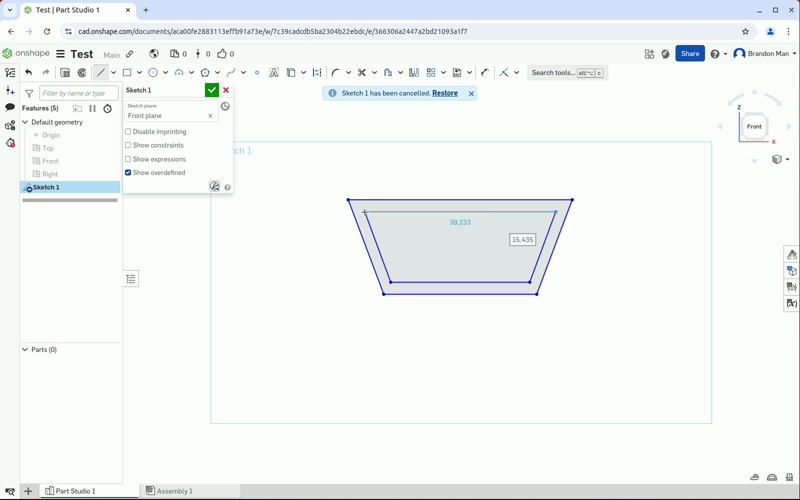
click(364, 211)
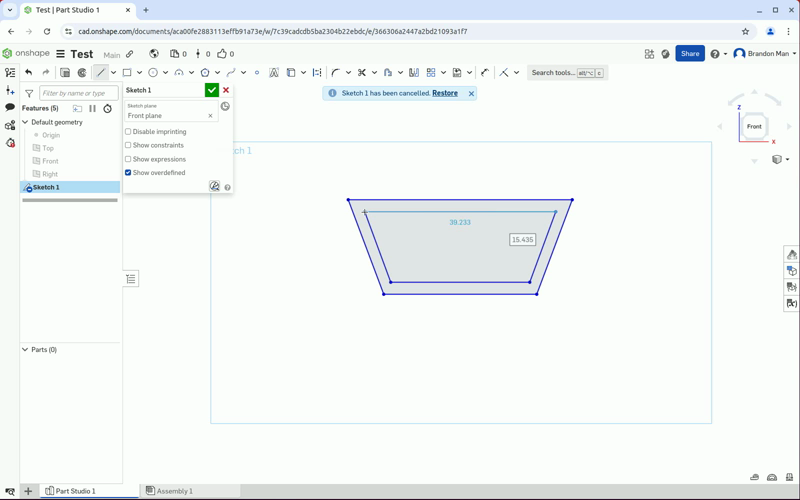
key(esc)
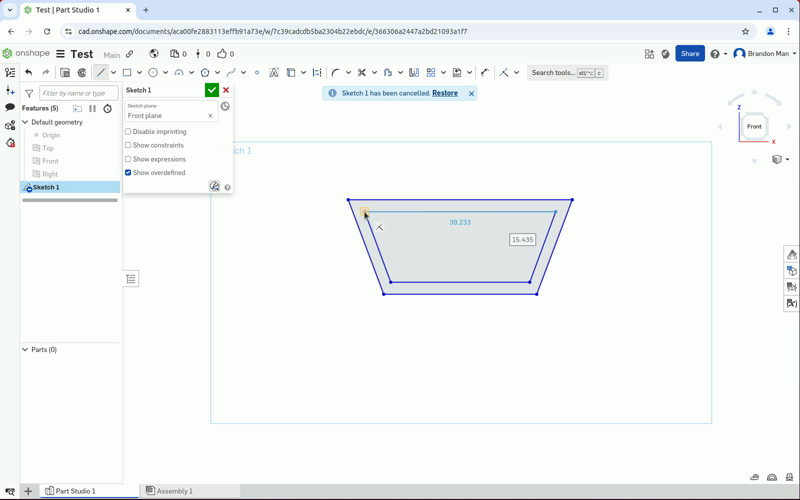
mouse_move(424, 206)
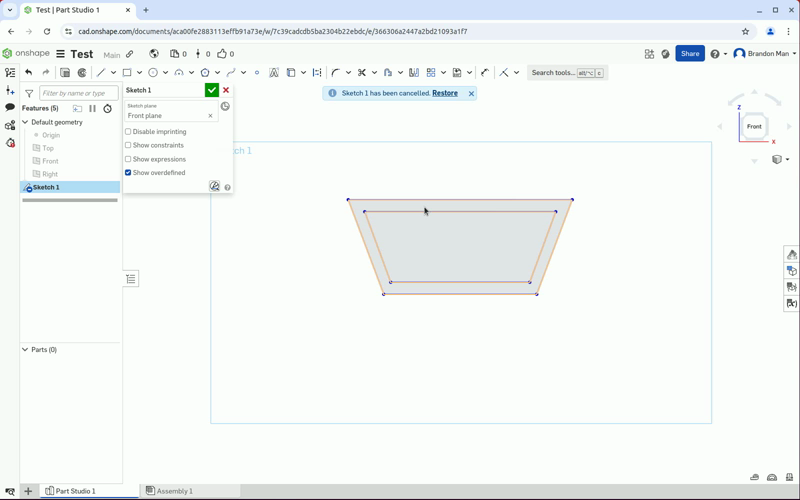
click(424, 206)
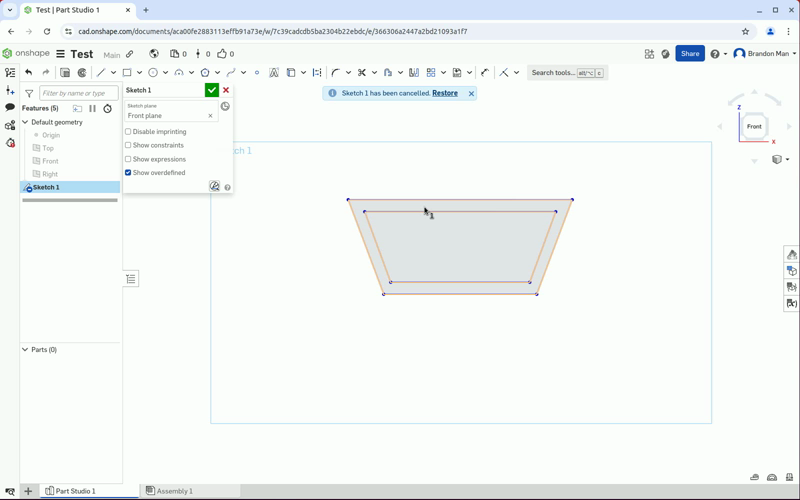
mouse_move(73, 352)
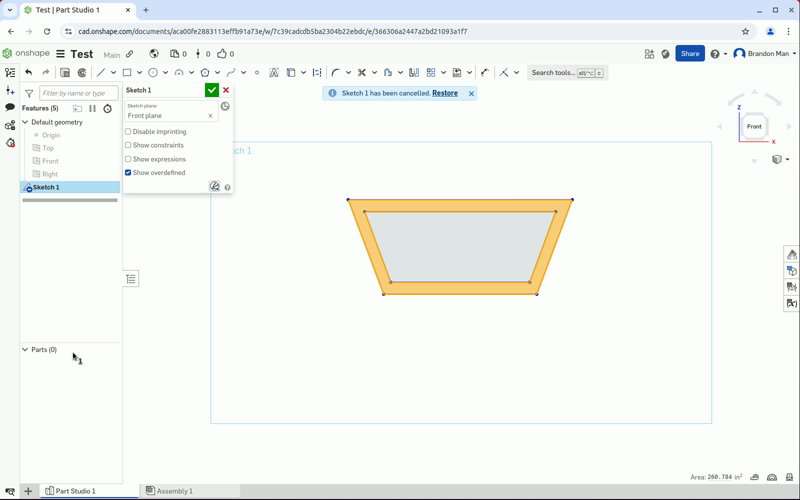
key(shift+y)
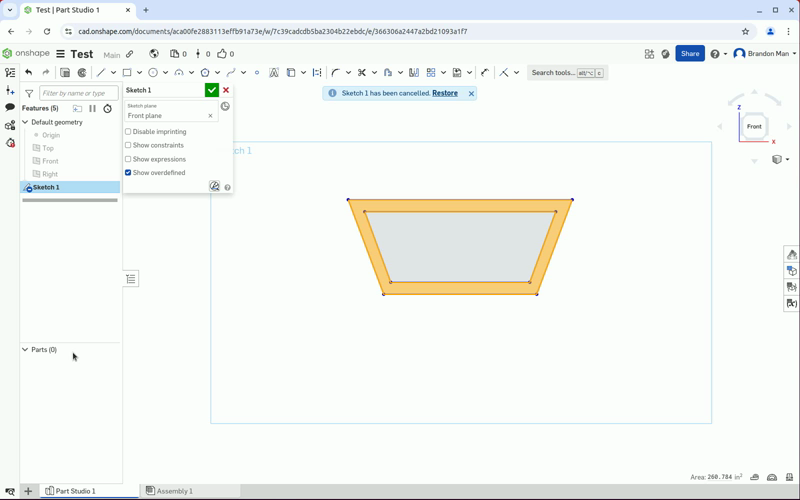
key(shift+e)
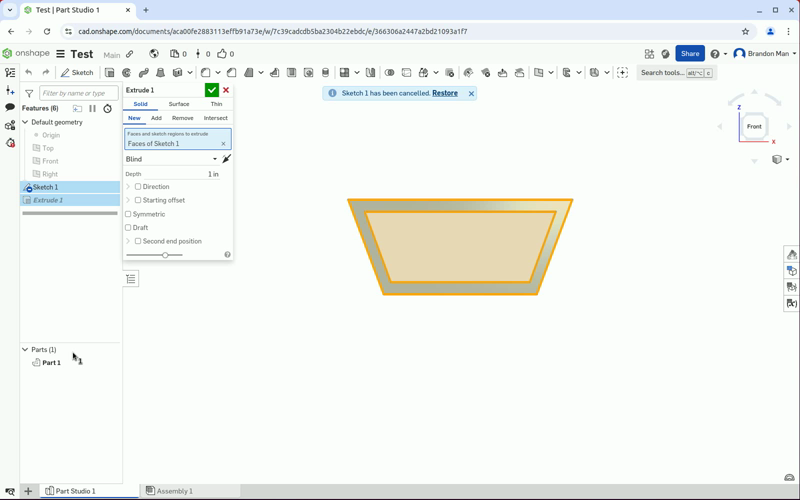
mouse_move(143, 106)
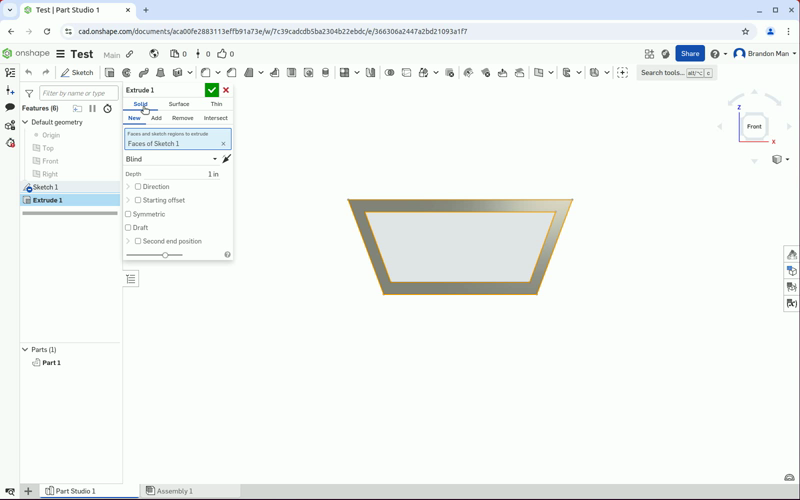
click(143, 106)
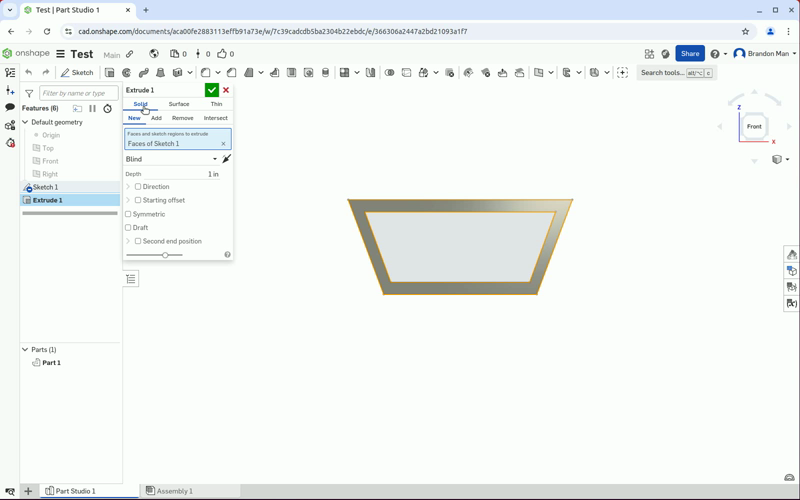
mouse_move(137, 120)
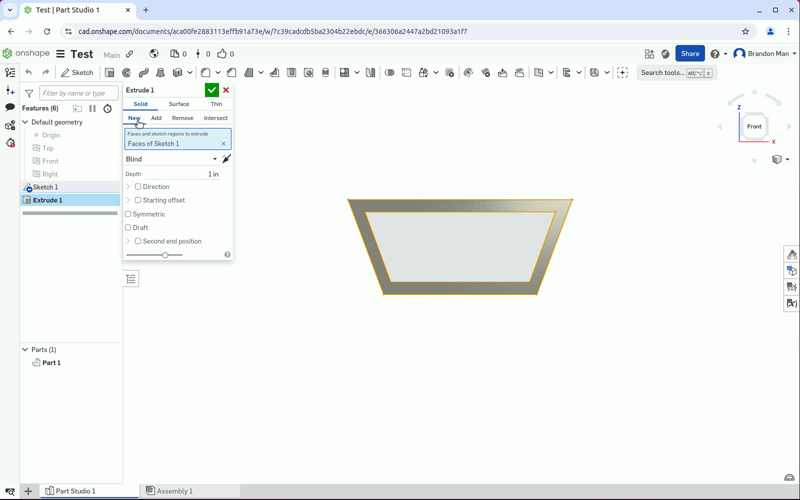
click(137, 120)
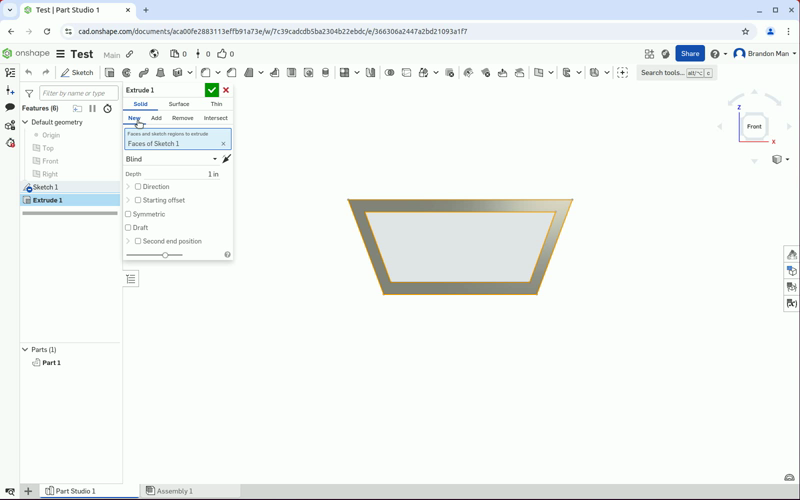
key(tab, 4)
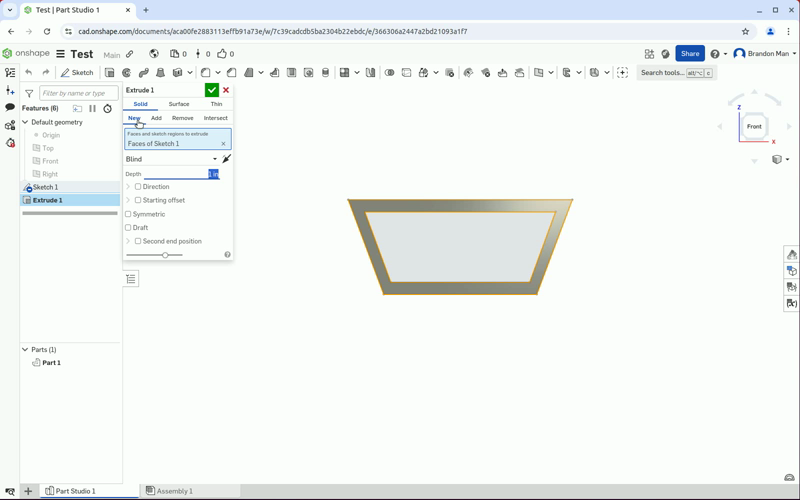
text(13.48)
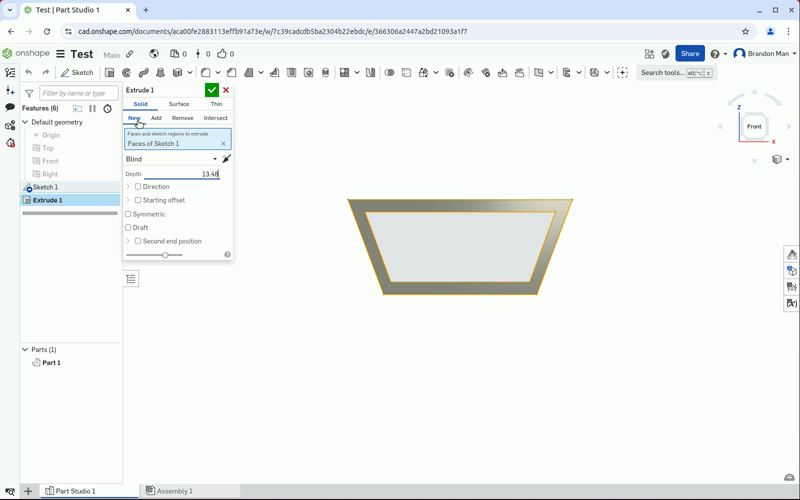
key(tab, 3)
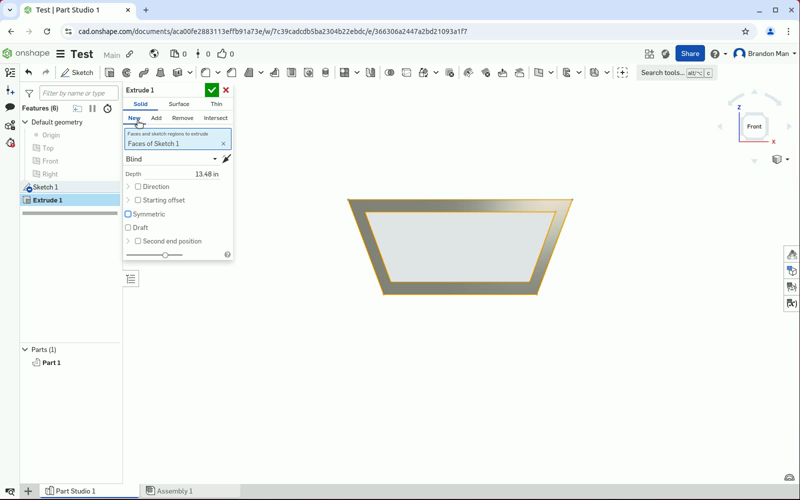
key(space)
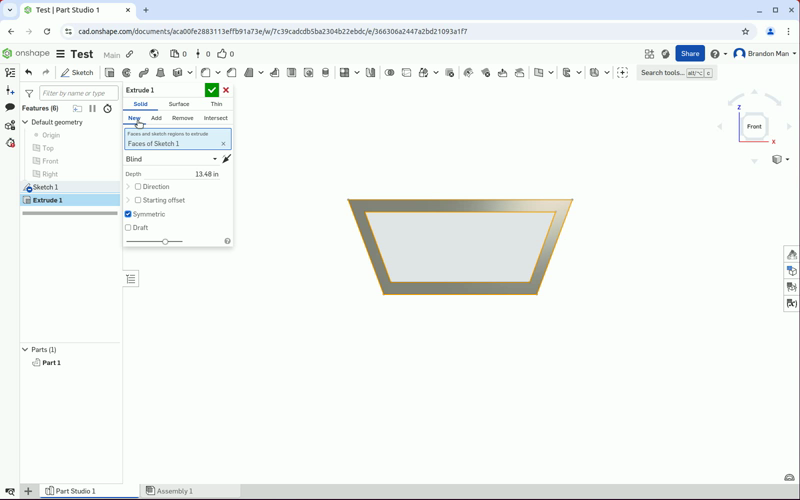
key(enter)
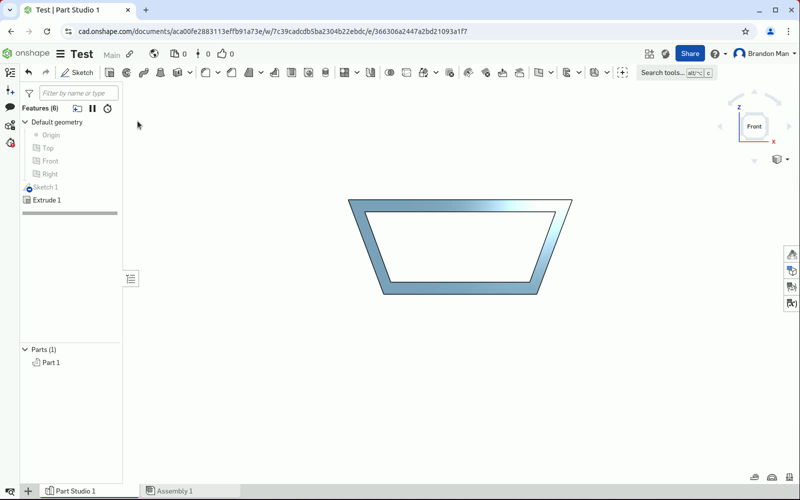
key(shift+h)
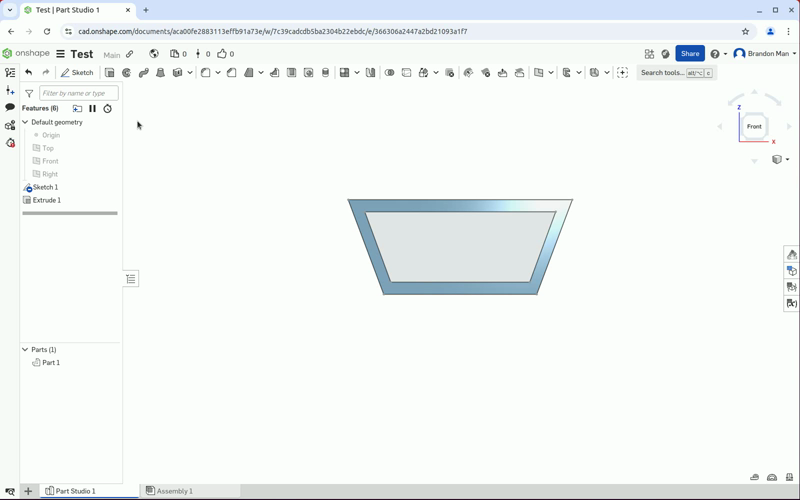
key(shift+h)
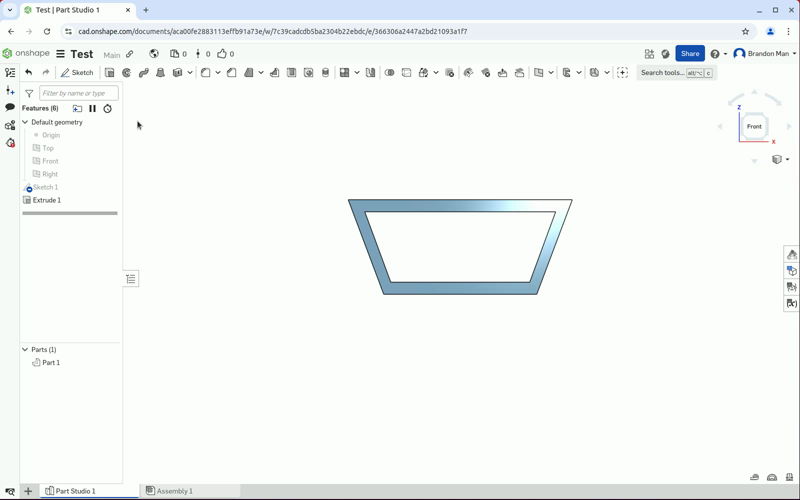
mouse_move(73, 189)
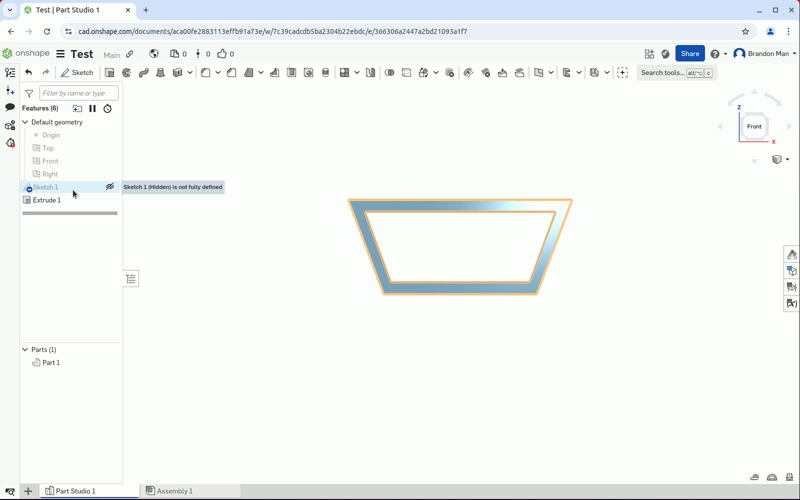
click(73, 189)
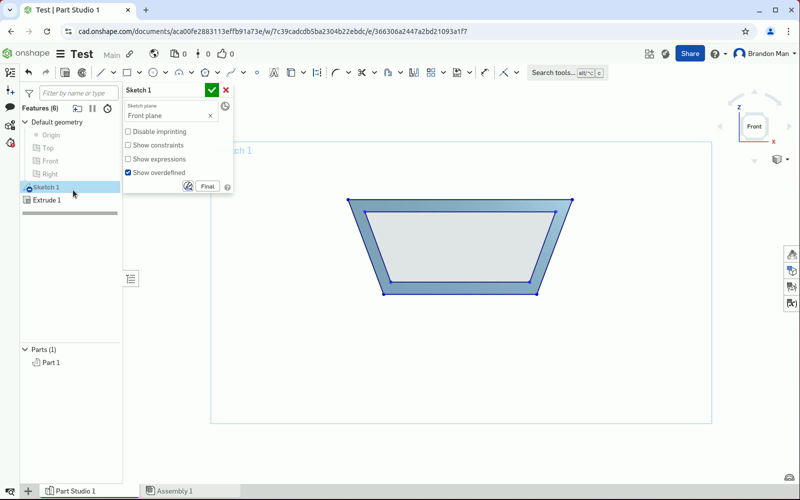
mouse_move(229, 92)
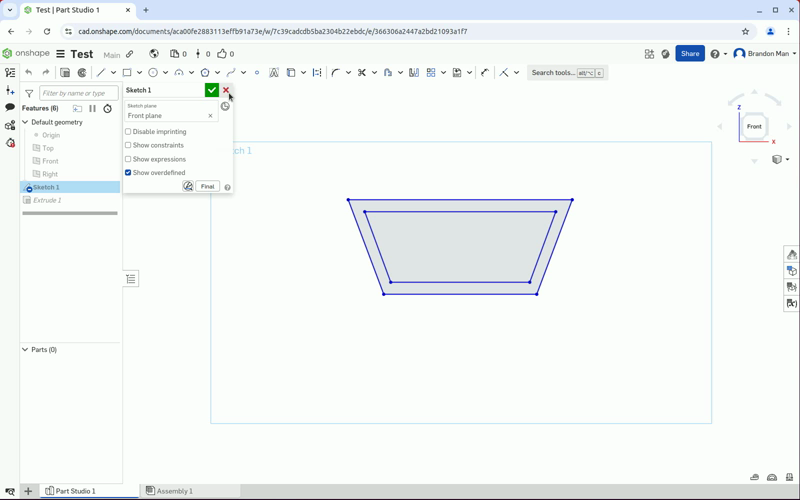
click(229, 92)
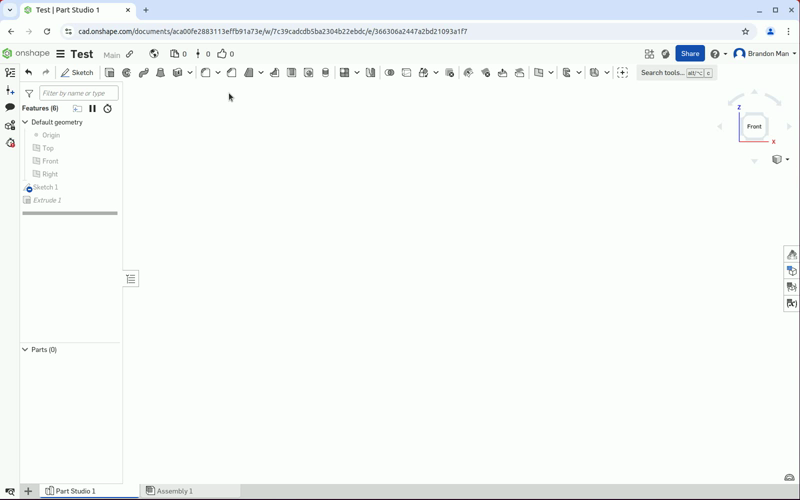
mouse_move(73, 352)
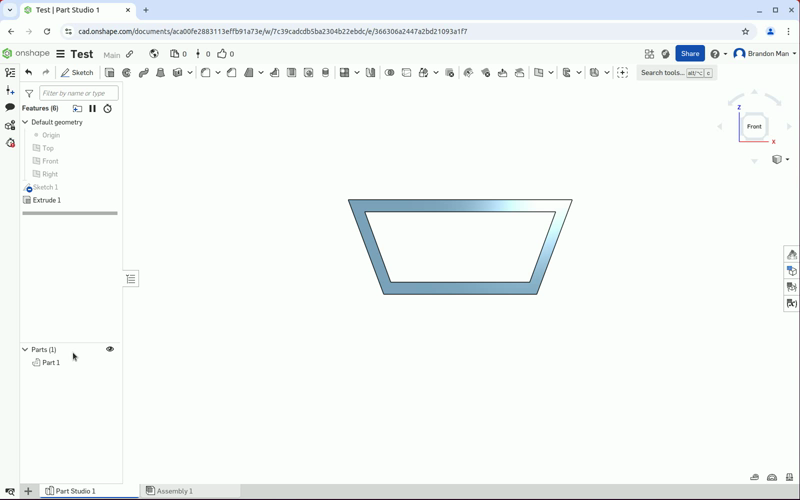
key(y)
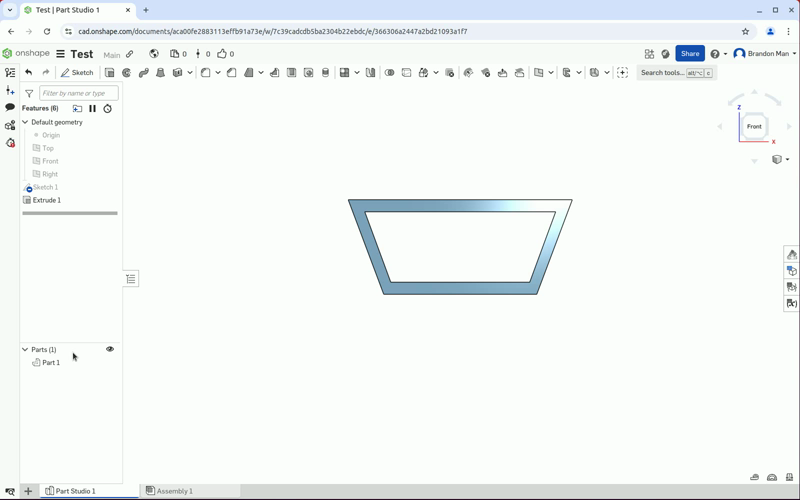
key(shift+p)
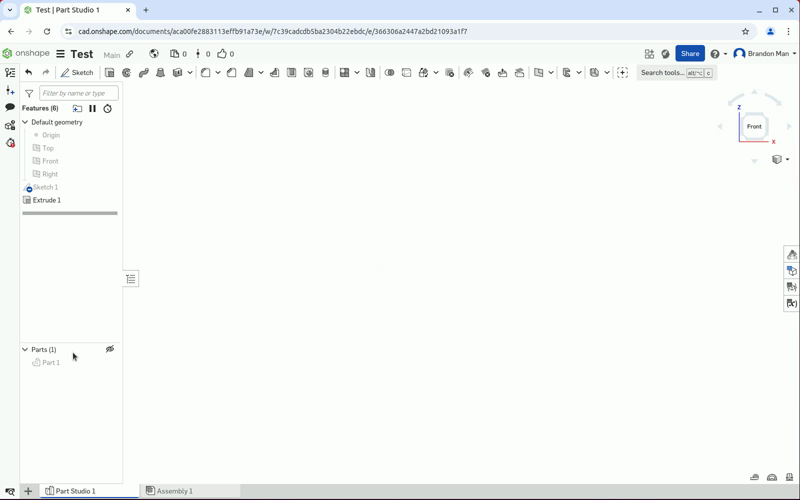
key(space)
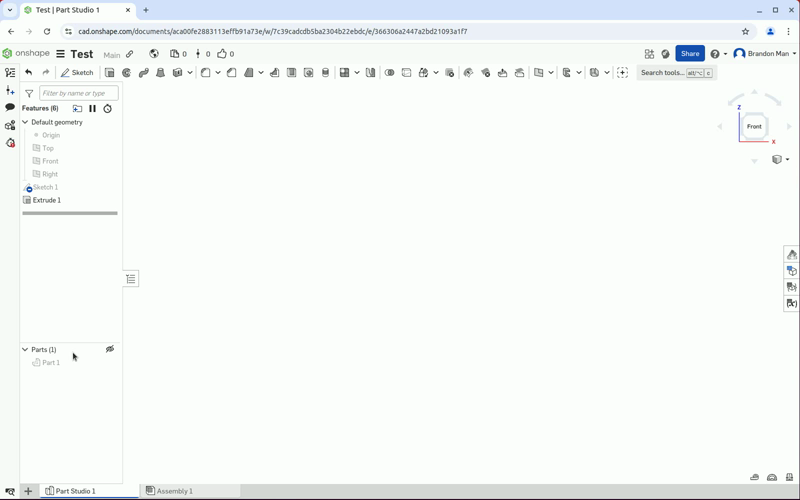
key_down(shift)
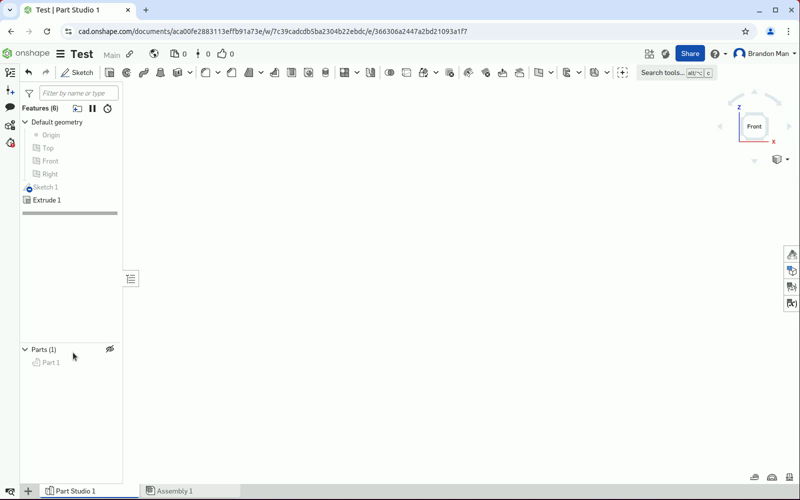
key(left)
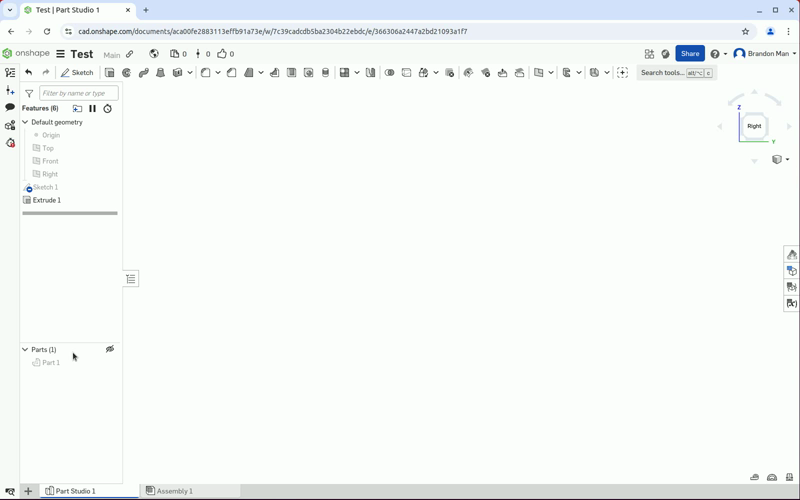
key_up(shift)
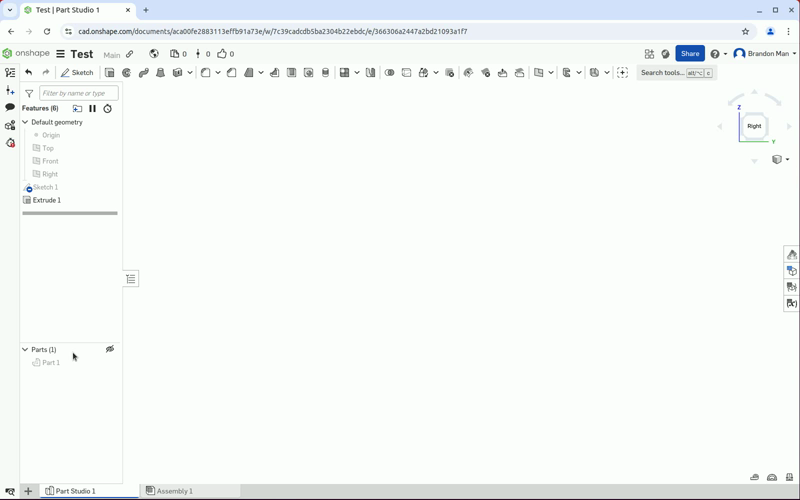
mouse_move(73, 352)
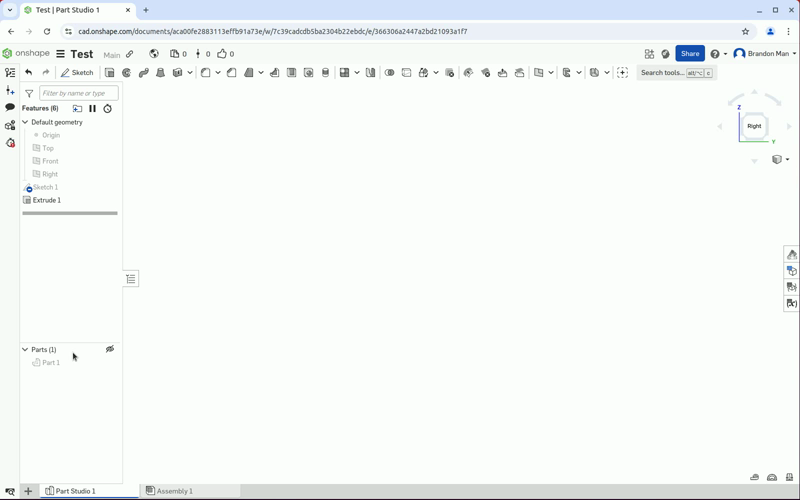
key(shift+y)
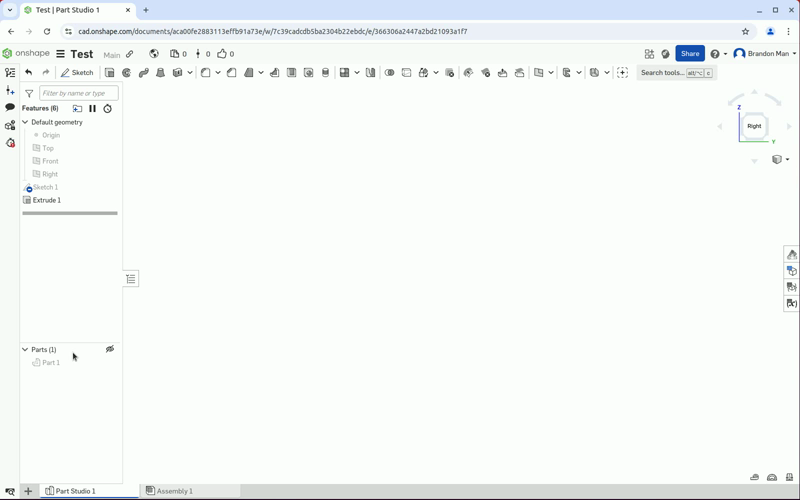
key(shift+s)
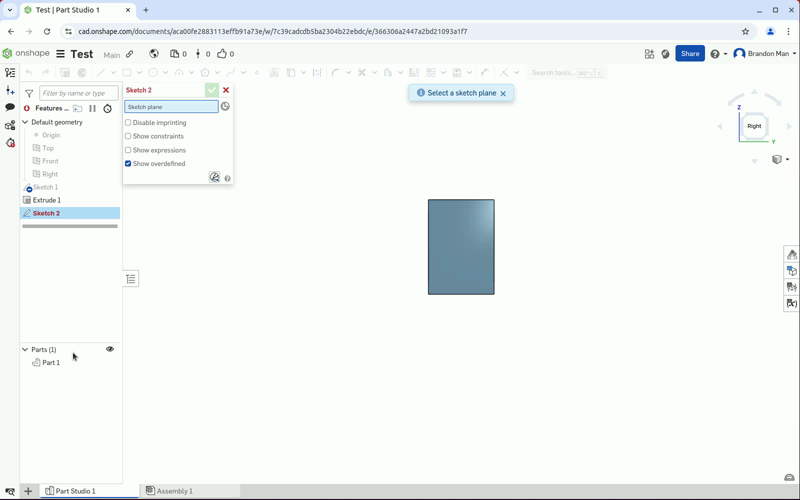
mouse_move(73, 176)
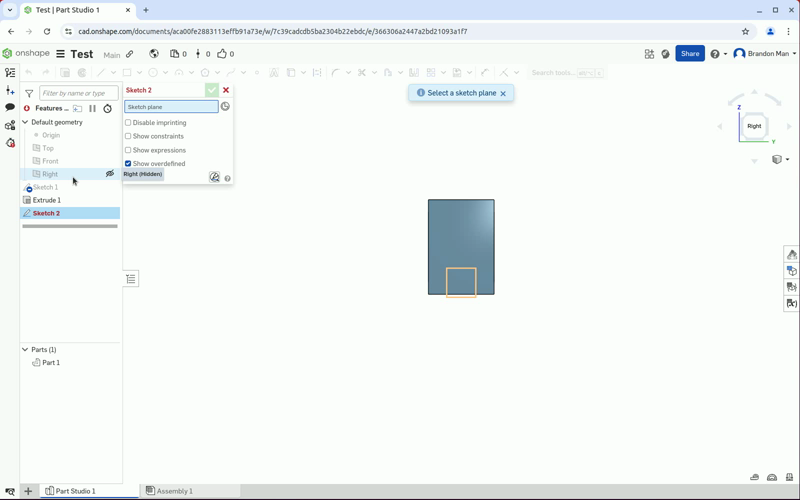
click(73, 176)
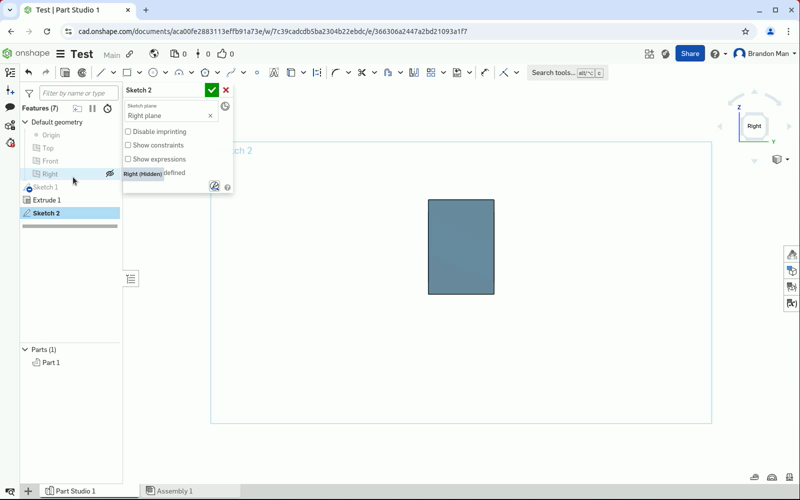
mouse_move(73, 352)
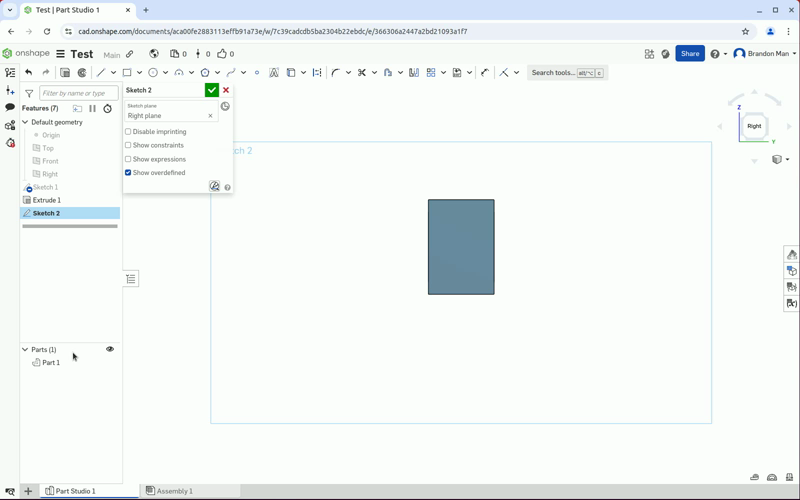
key(y)
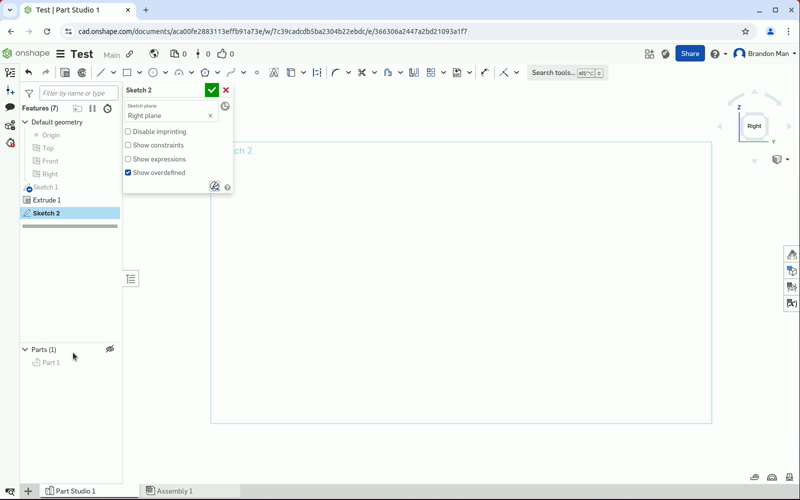
key(l)
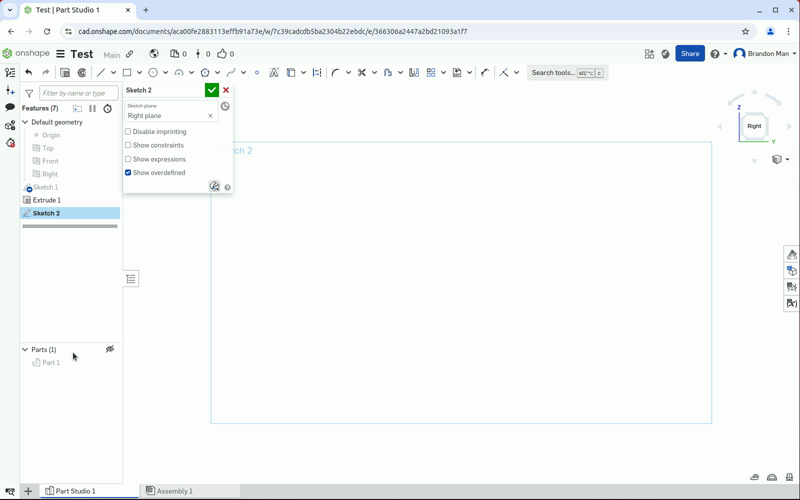
key_down(shift)
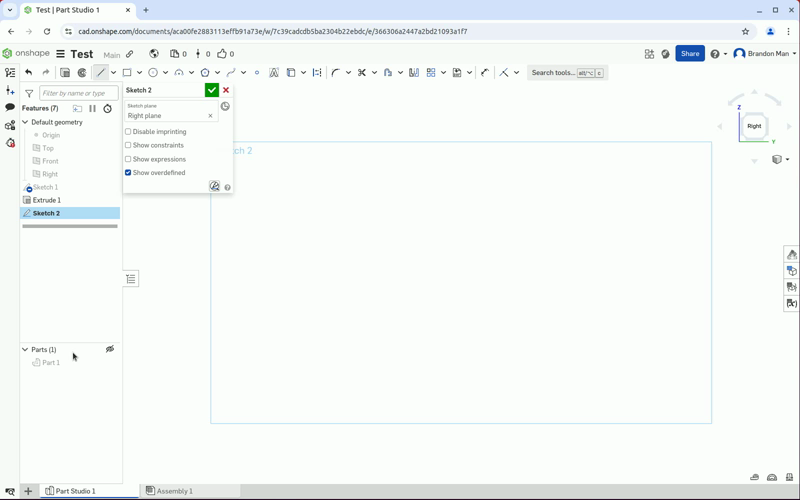
mouse_move(393, 294)
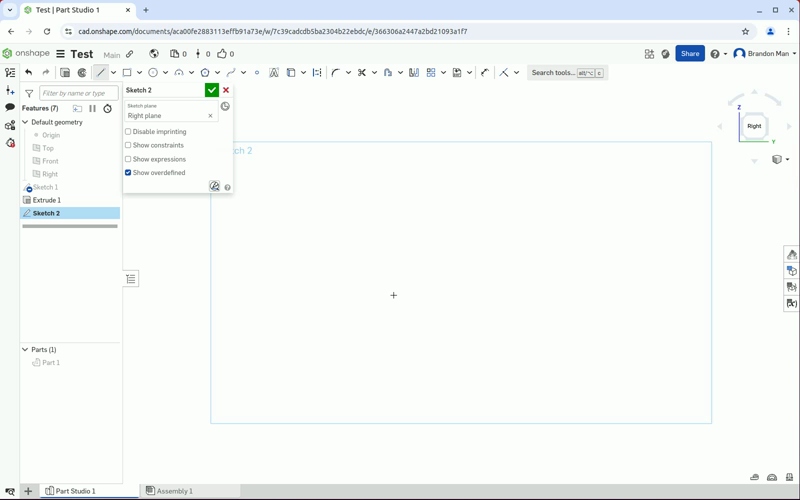
click(393, 294)
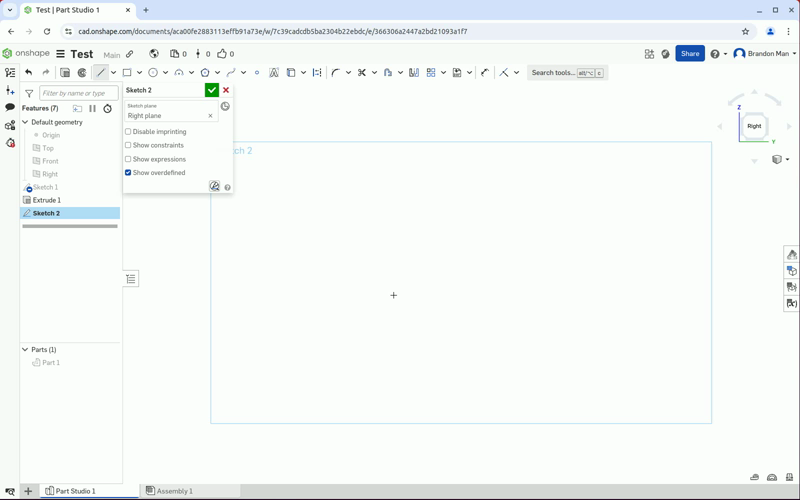
key_up(shift)
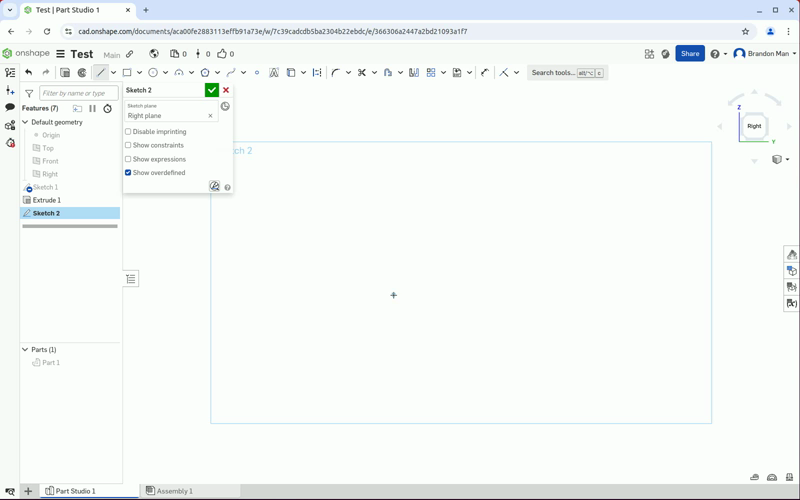
key_down(shift)
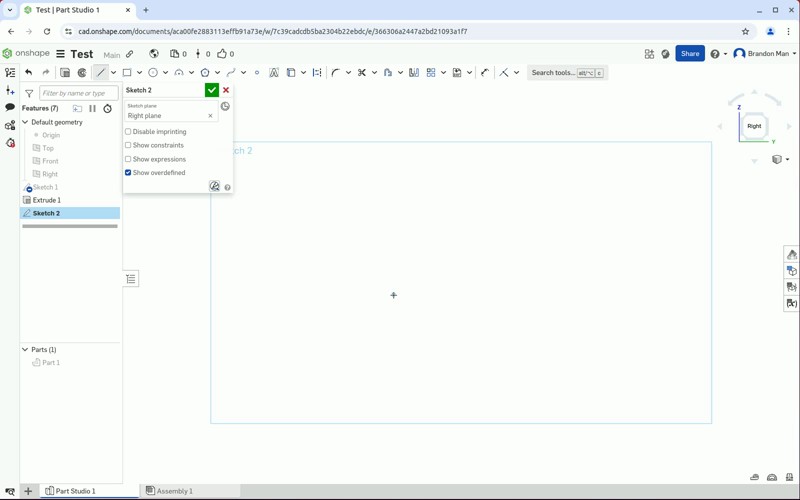
mouse_move(423, 294)
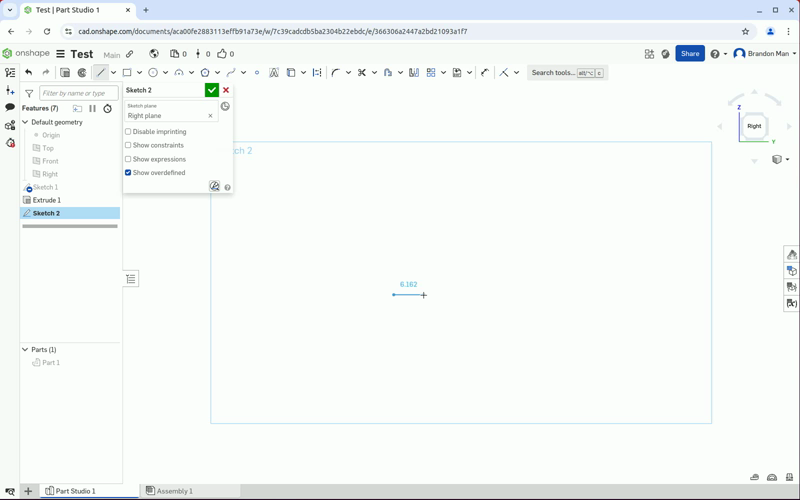
mouse_move(445, 294)
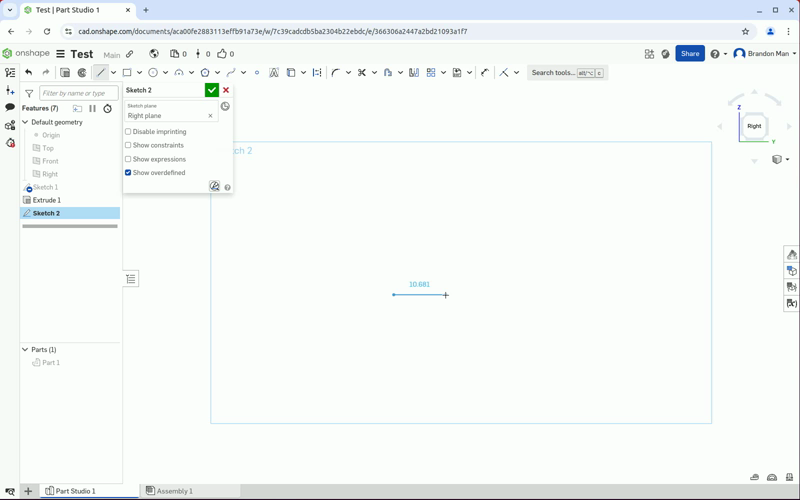
click(445, 294)
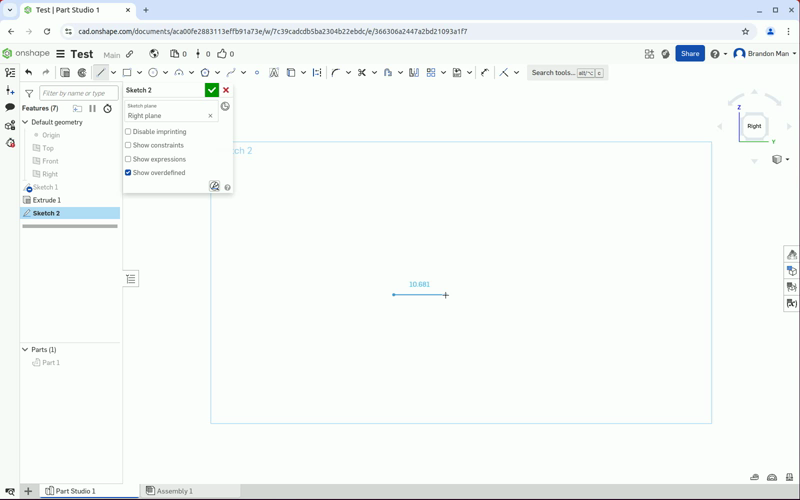
key_up(shift)
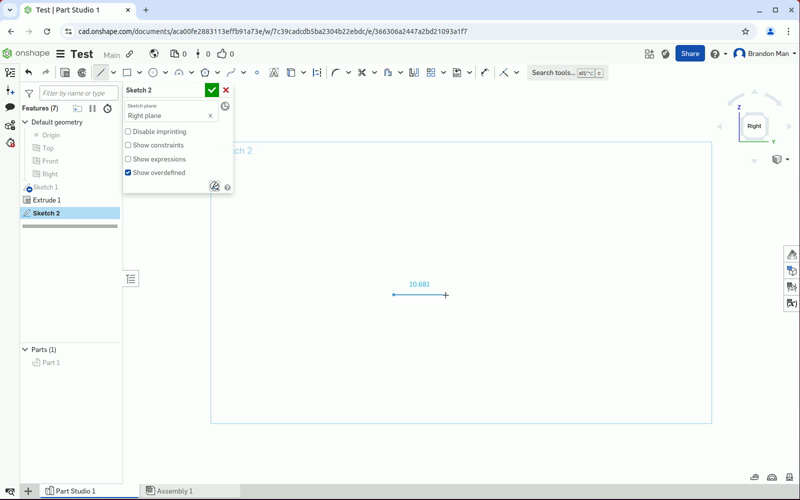
key_down(shift)
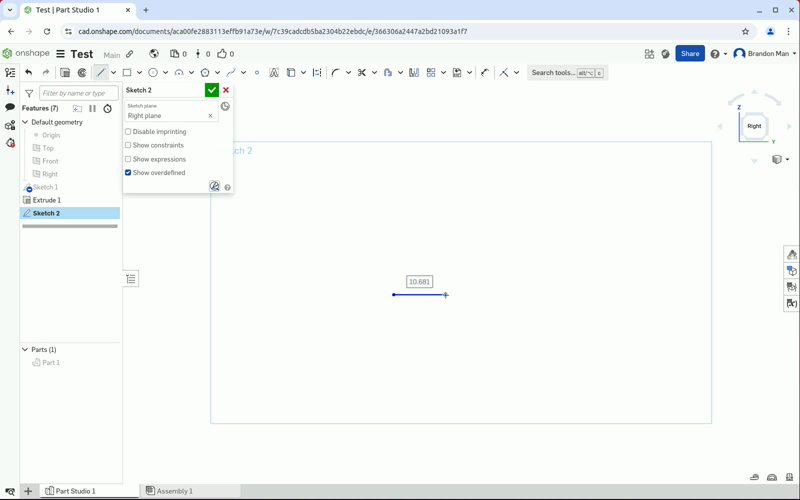
mouse_move(475, 294)
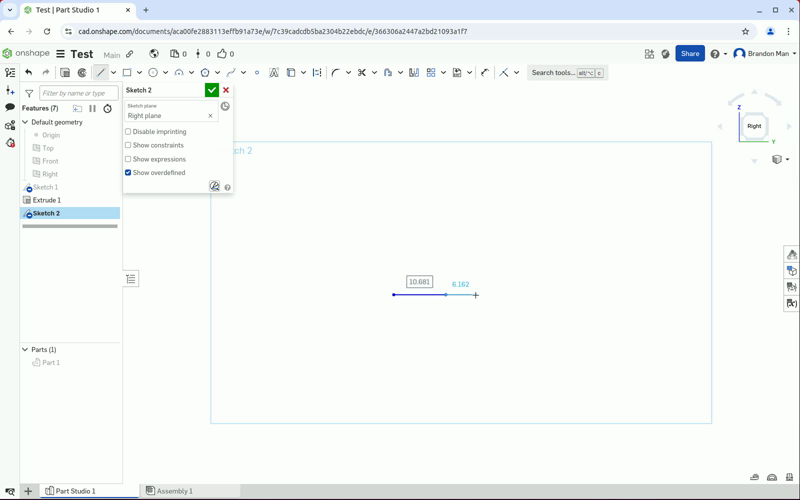
mouse_move(444, 282)
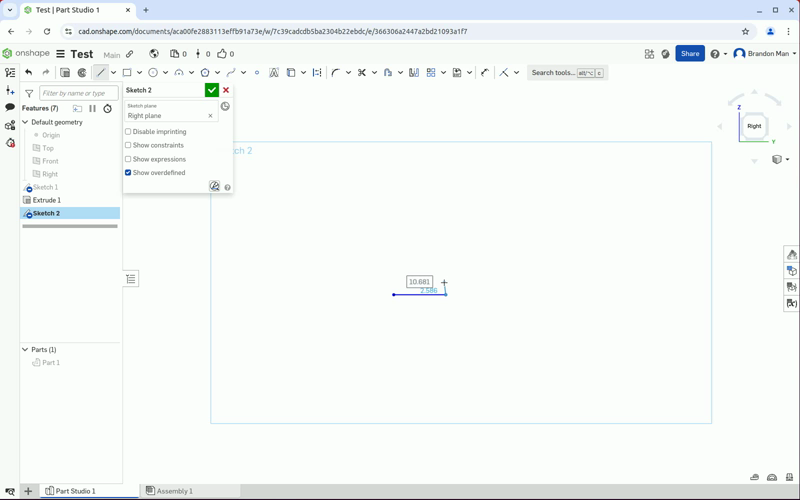
click(444, 282)
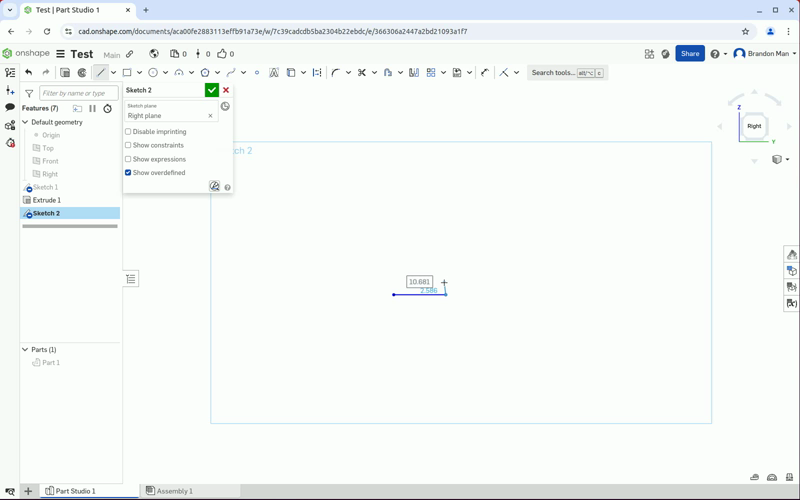
key_up(shift)
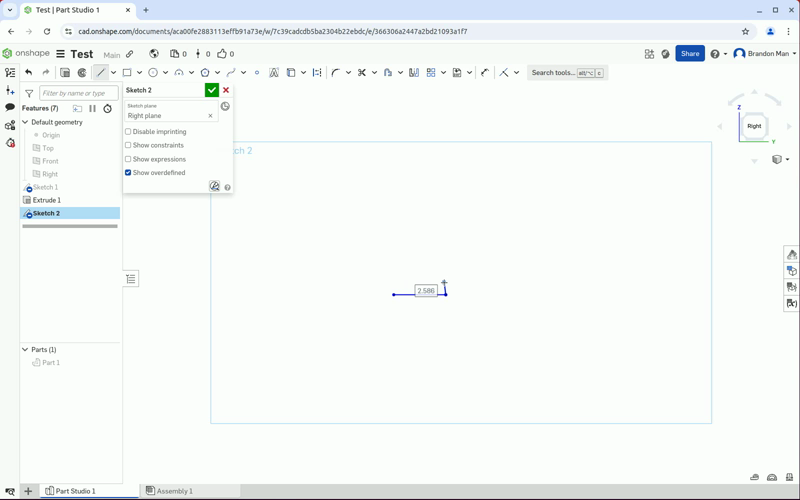
key_down(shift)
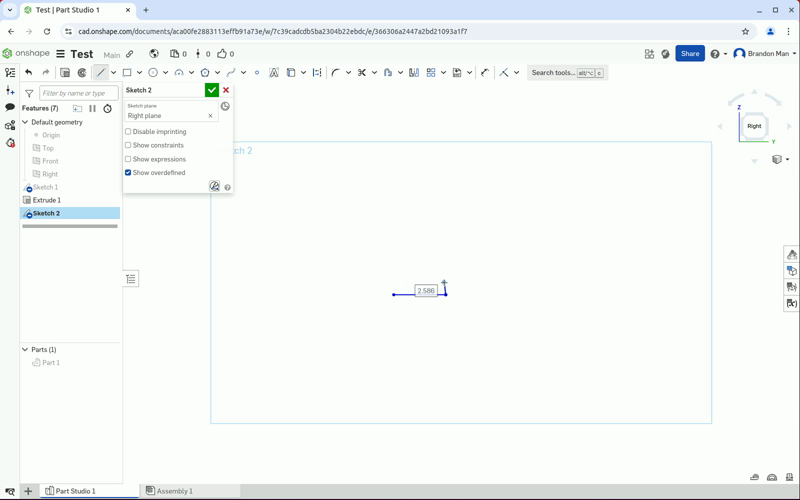
mouse_move(427, 200)
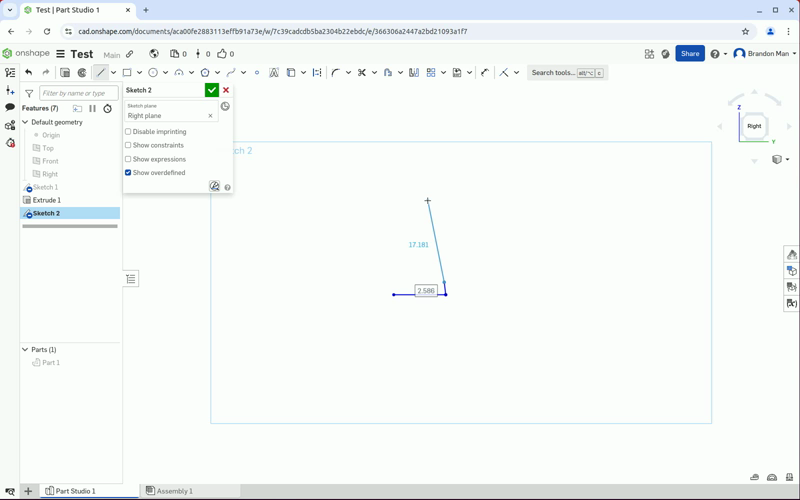
click(427, 200)
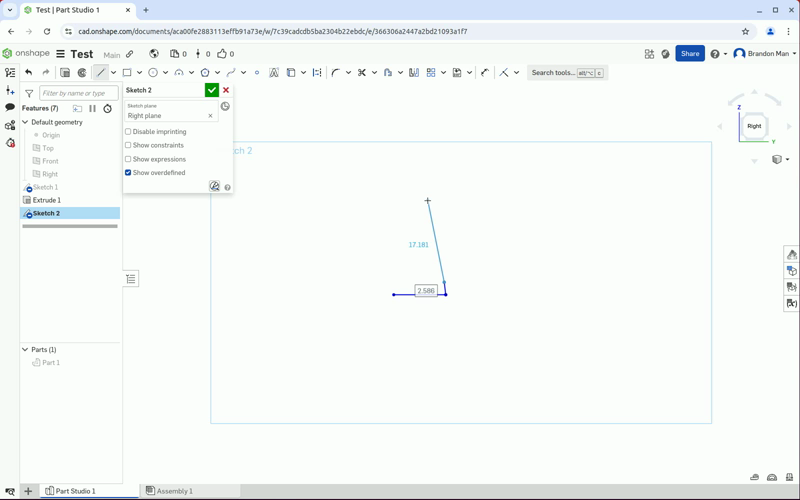
key_up(shift)
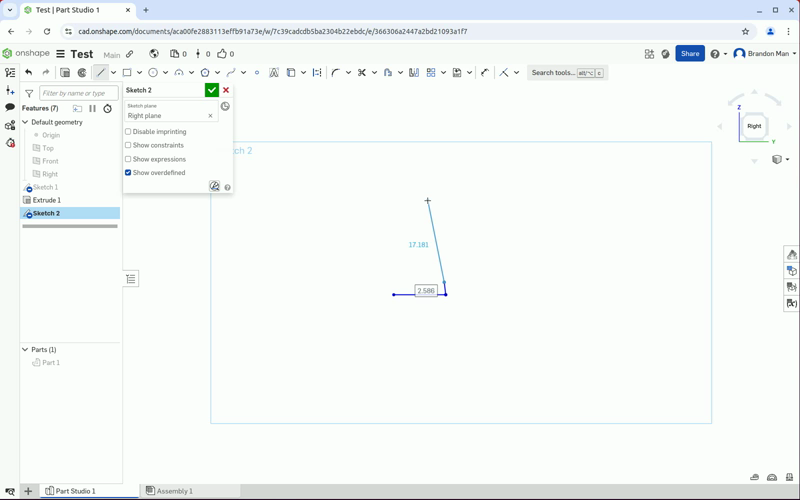
key_down(shift)
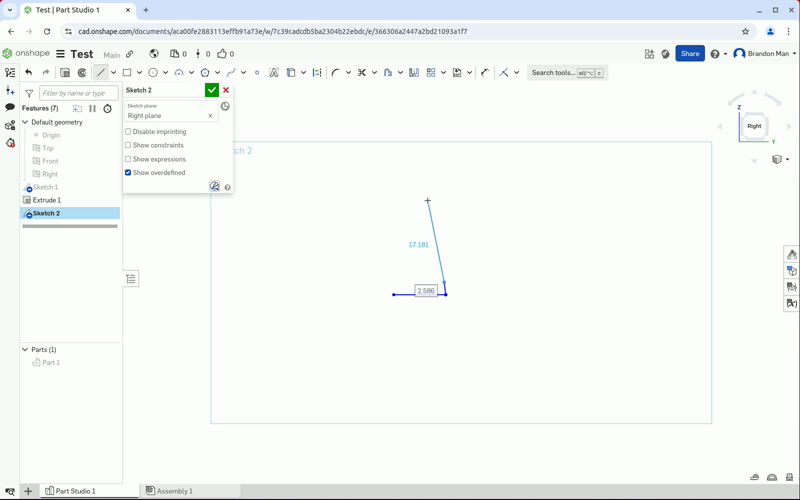
mouse_move(492, 200)
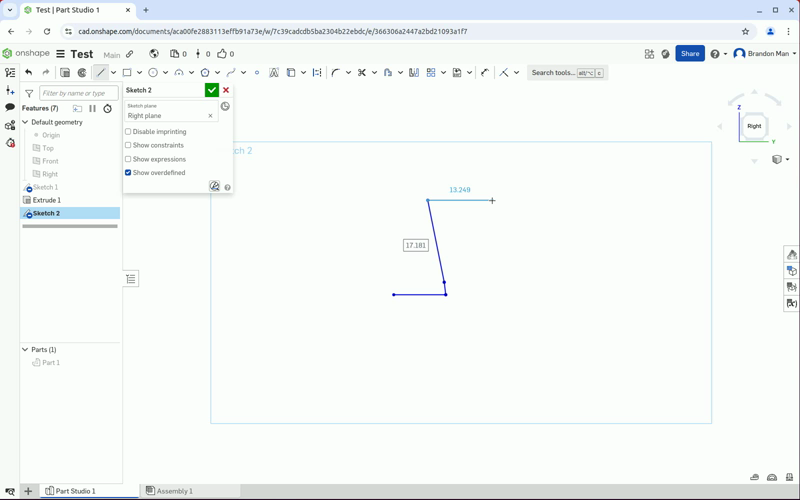
click(492, 200)
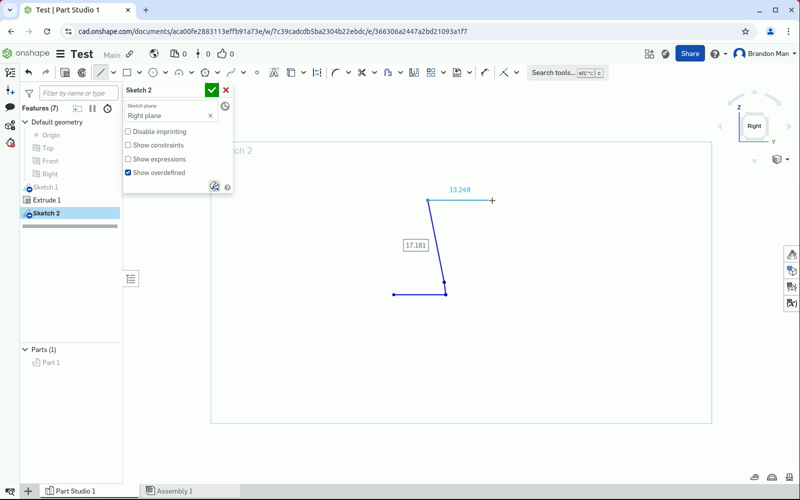
key_up(shift)
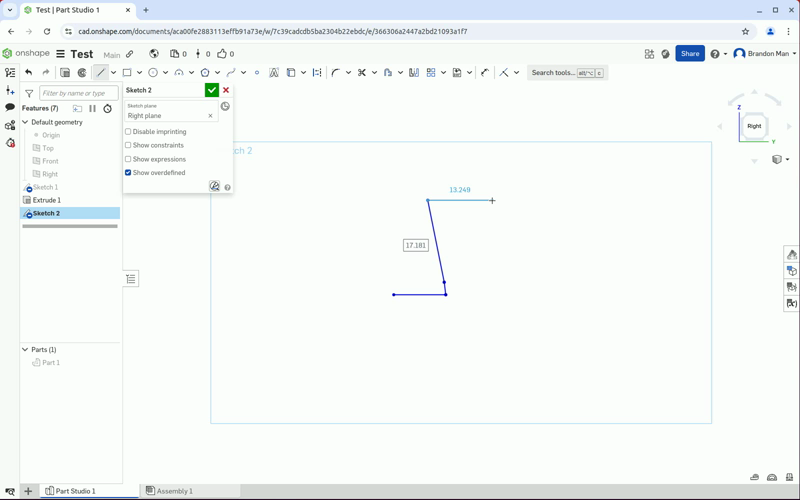
key_down(shift)
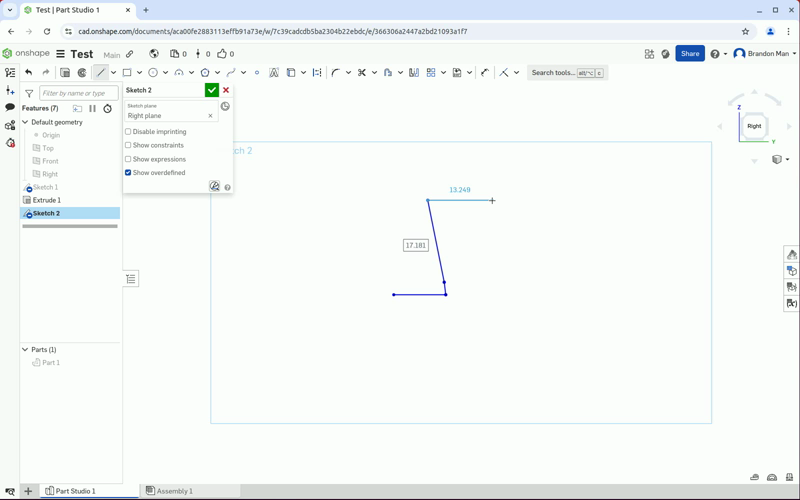
mouse_move(476, 282)
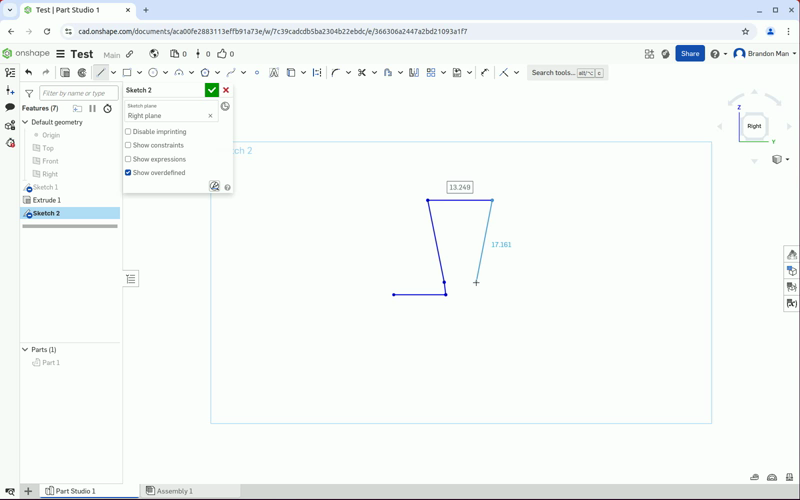
click(476, 282)
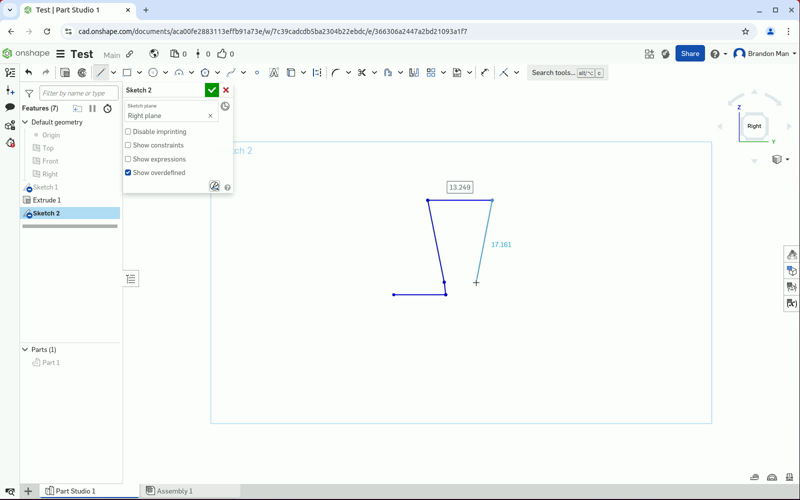
key_up(shift)
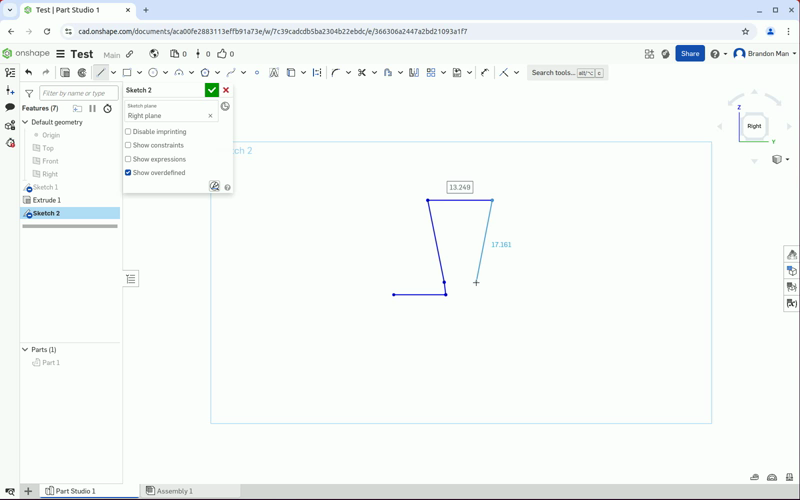
key_down(shift)
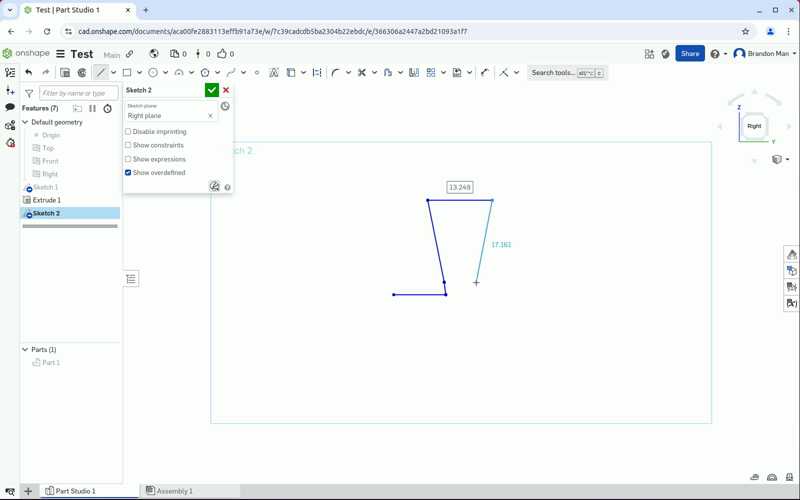
mouse_move(506, 282)
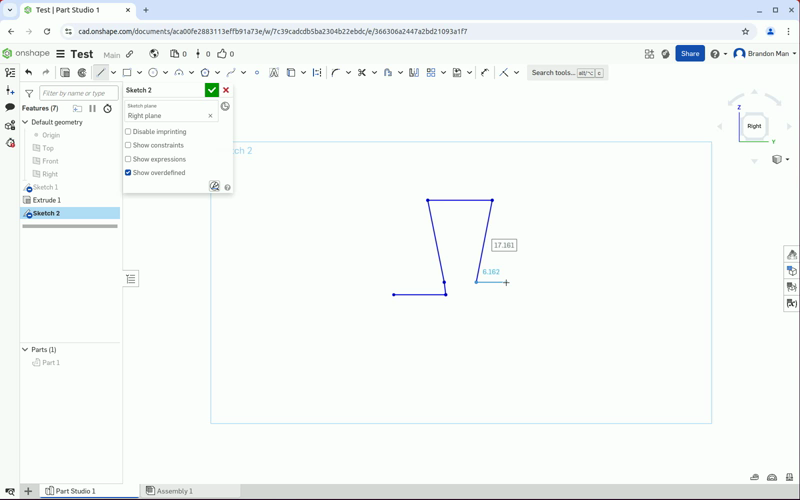
mouse_move(474, 296)
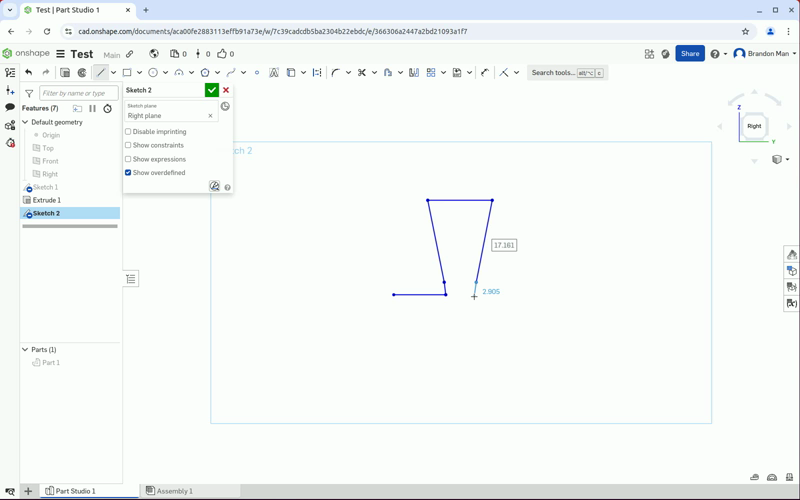
click(474, 296)
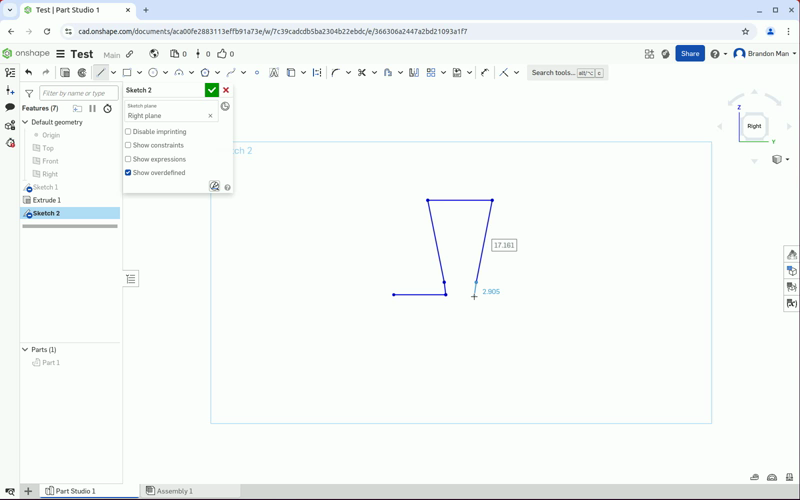
key_up(shift)
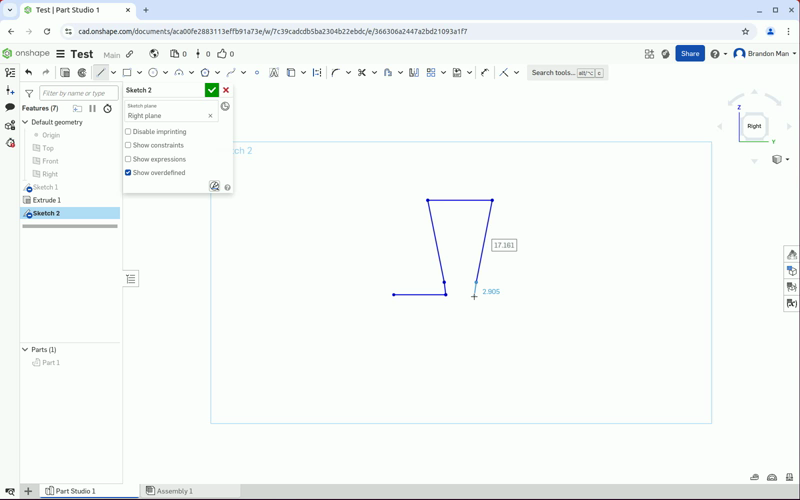
key_down(shift)
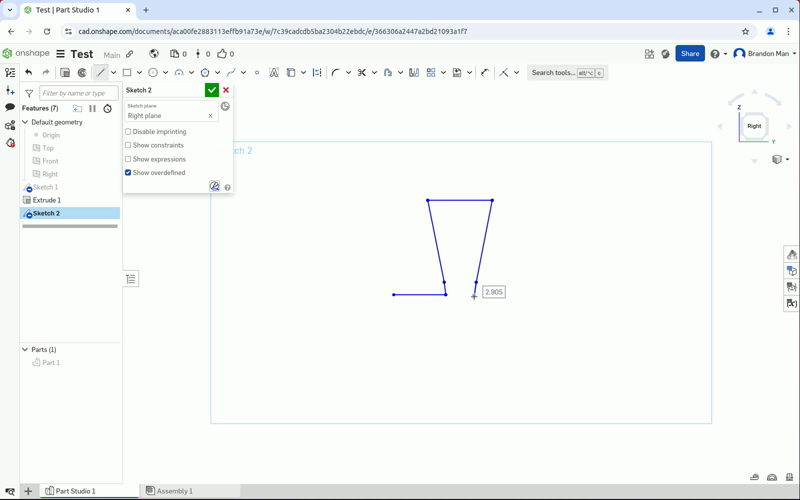
mouse_move(563, 296)
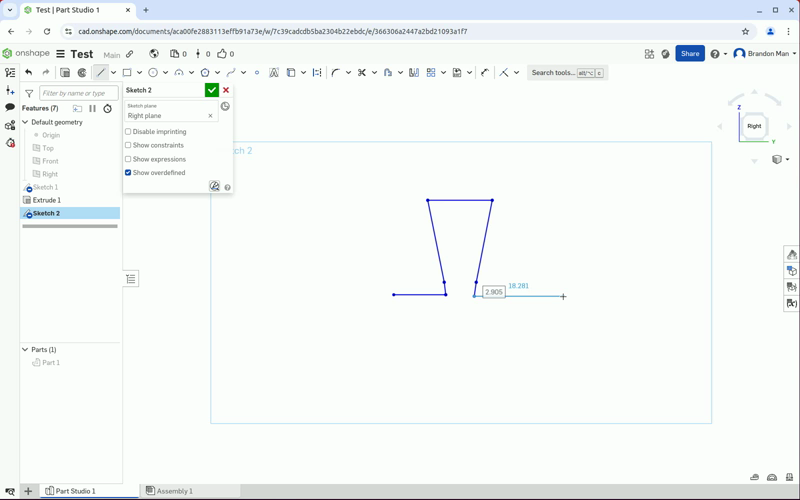
click(563, 296)
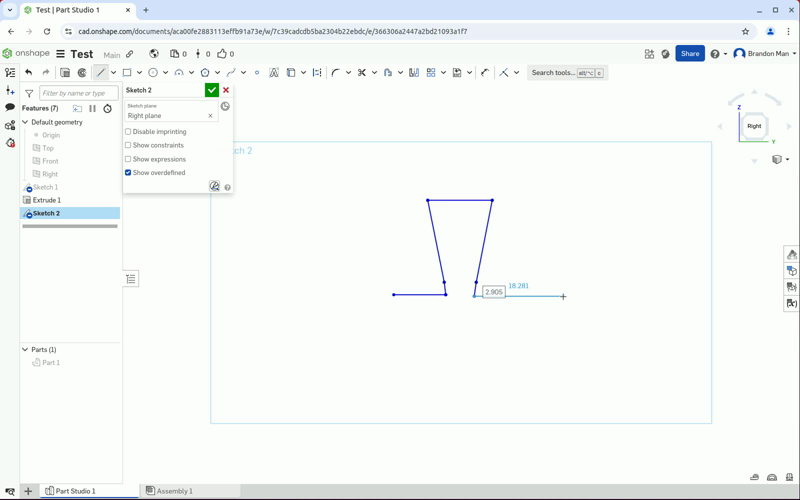
key_up(shift)
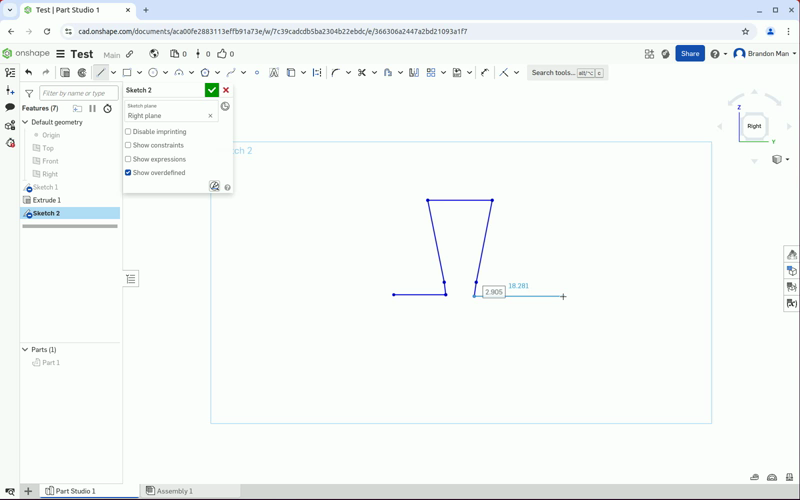
key_down(shift)
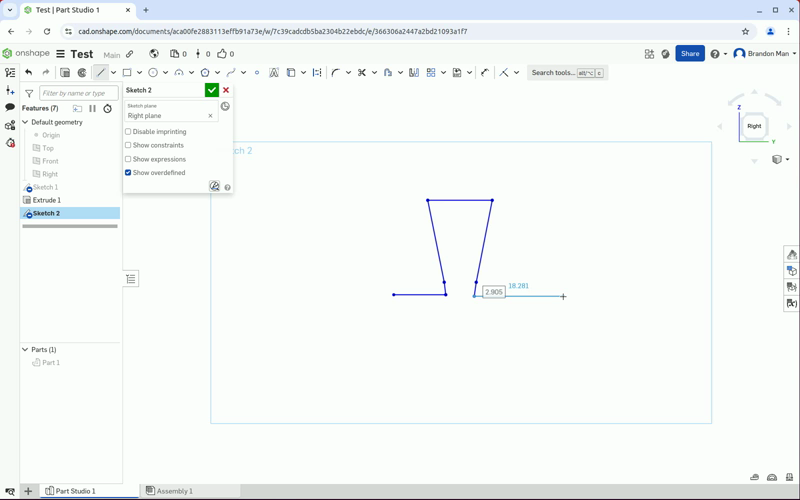
mouse_move(563, 162)
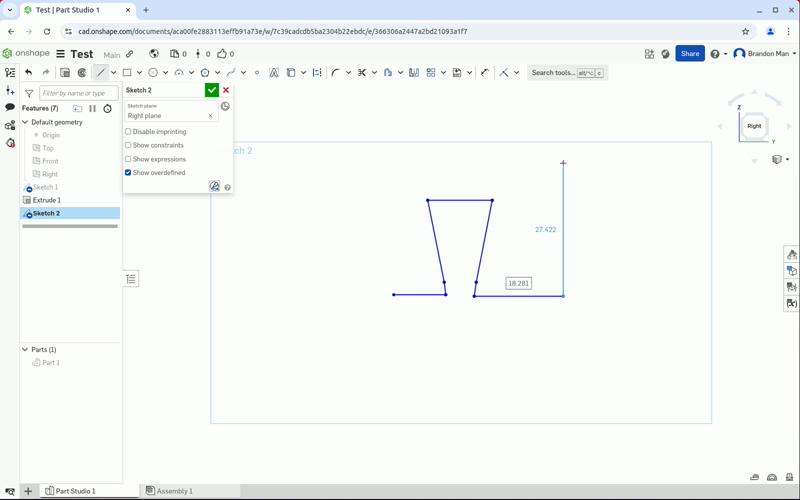
click(563, 162)
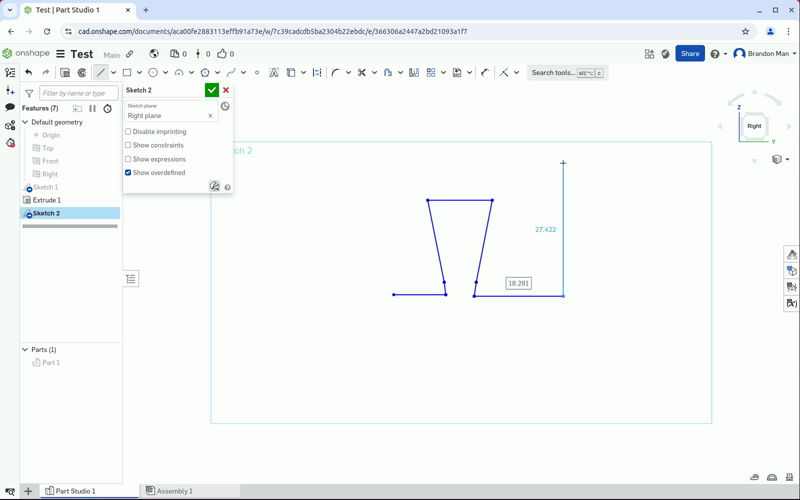
key_up(shift)
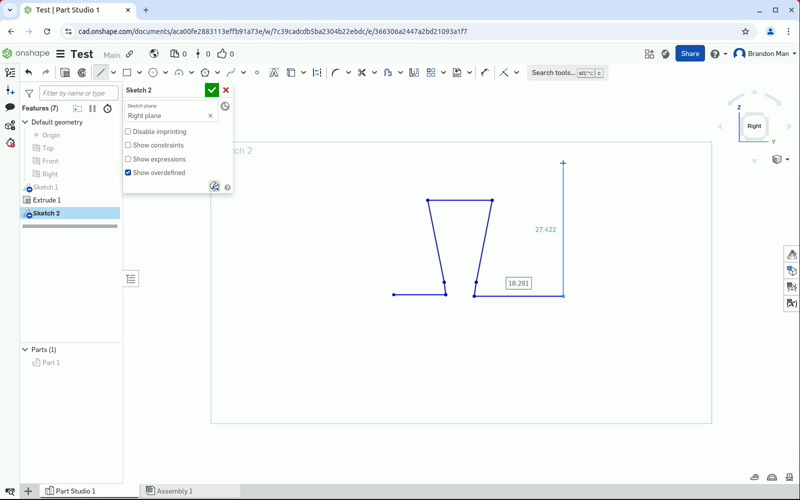
key_down(shift)
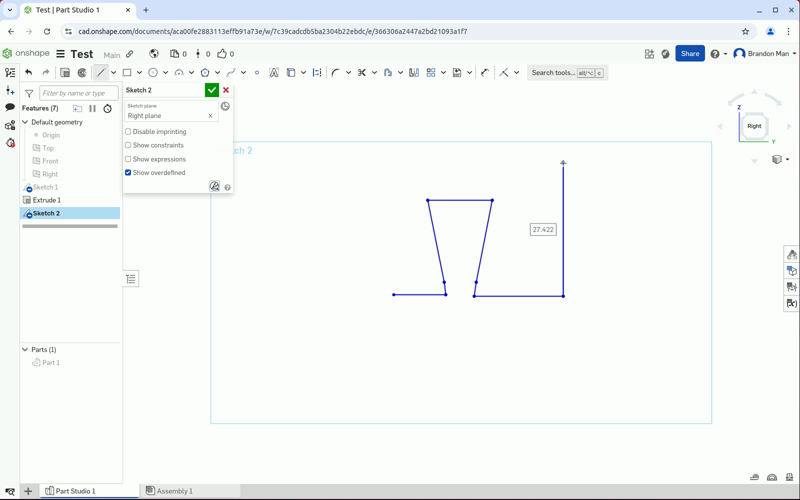
mouse_move(393, 162)
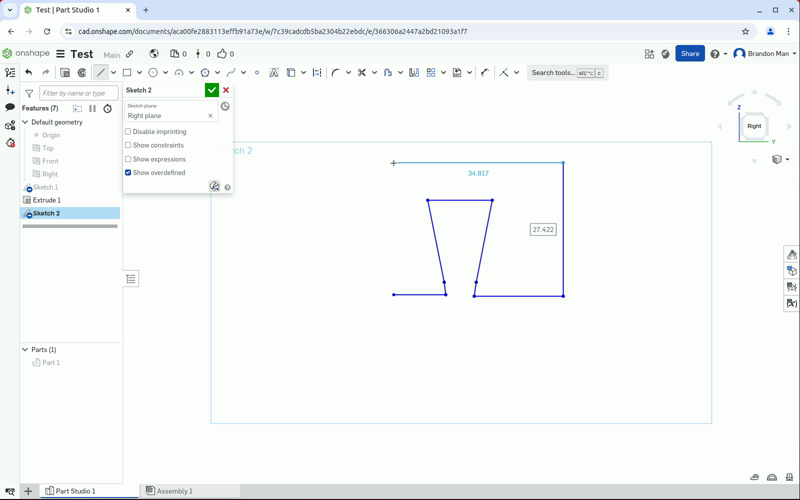
click(393, 162)
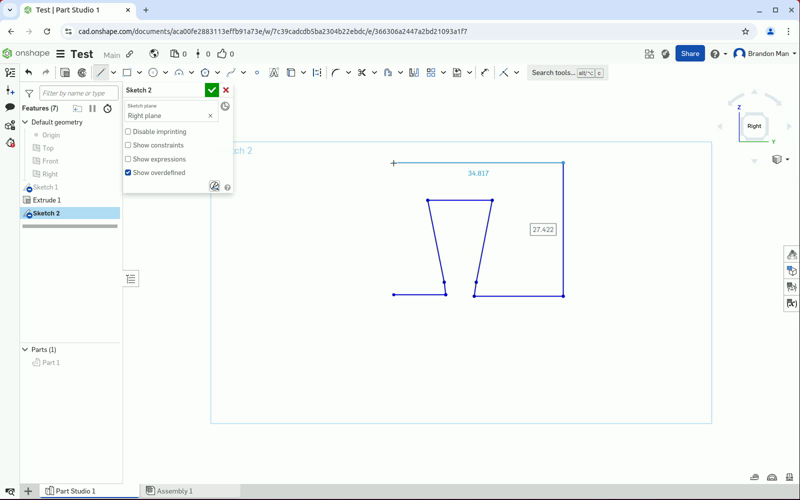
key_up(shift)
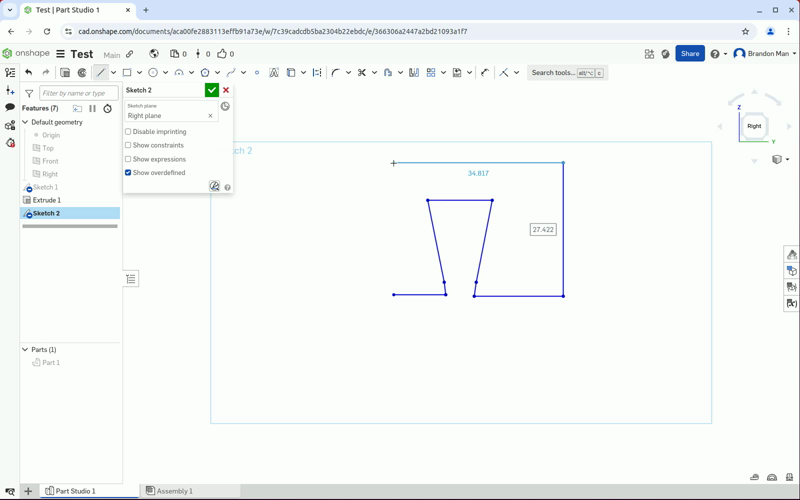
key_down(shift)
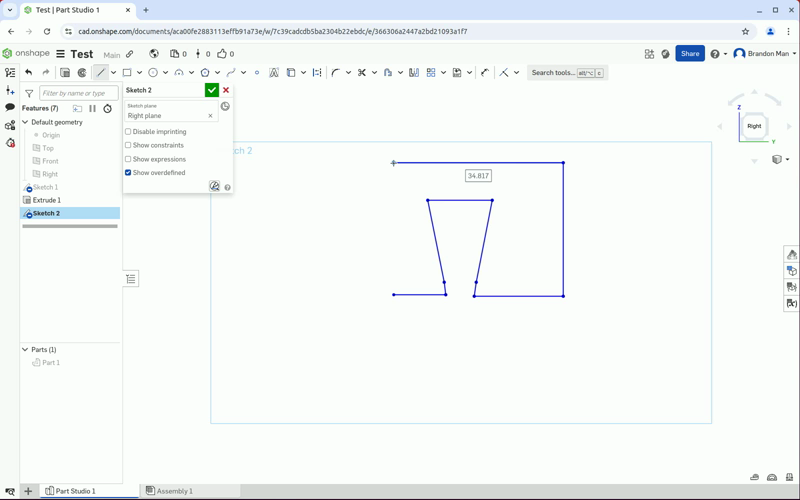
mouse_move(393, 294)
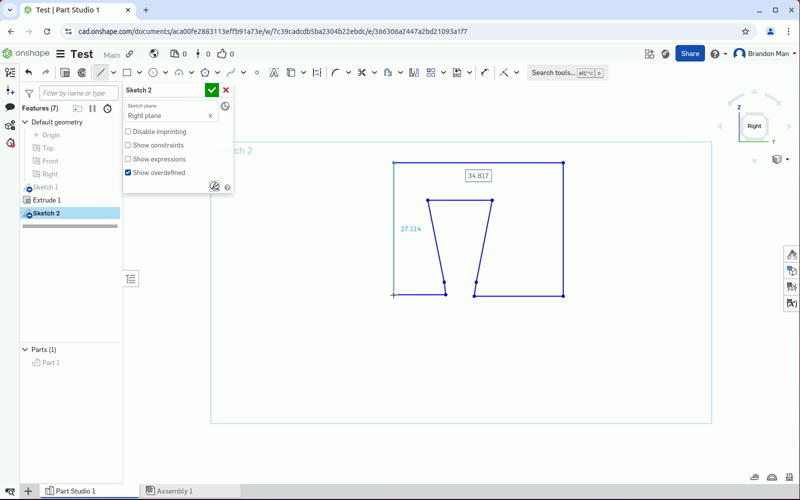
key_up(shift)
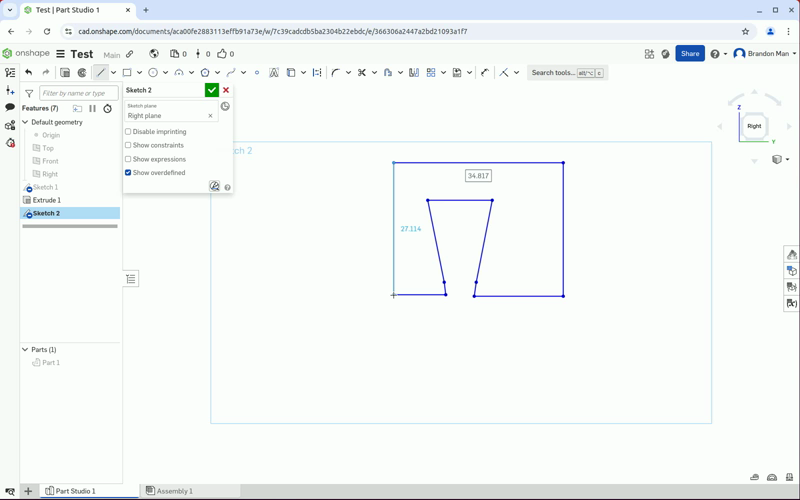
click(393, 294)
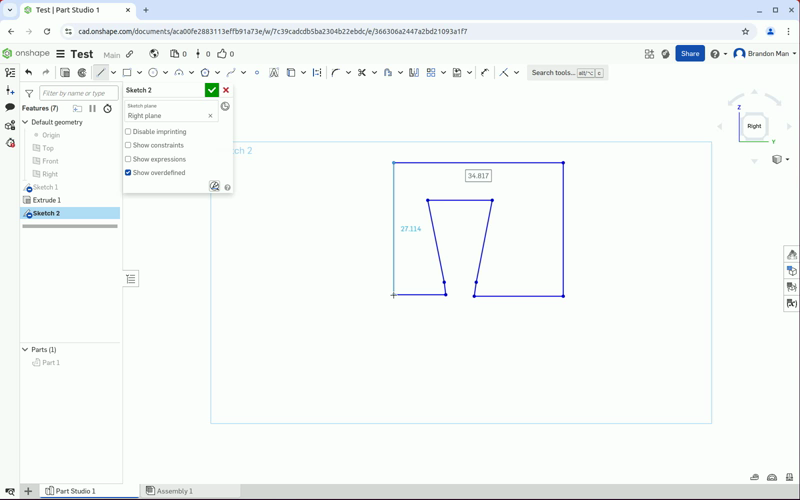
key(esc)
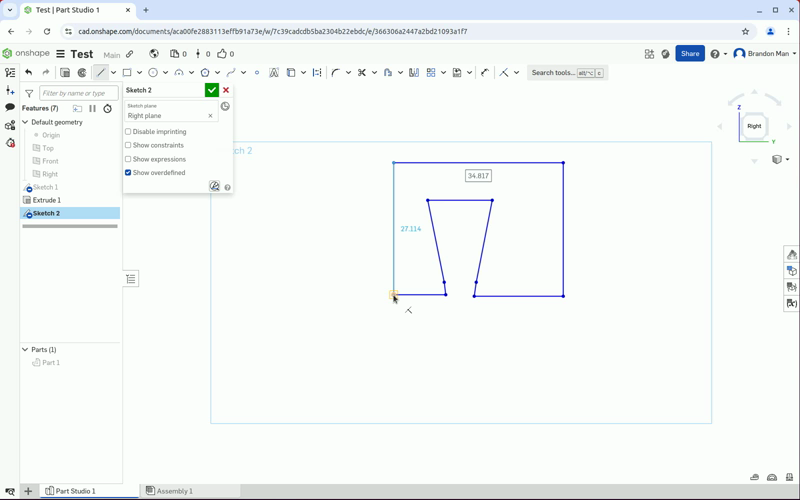
mouse_move(510, 188)
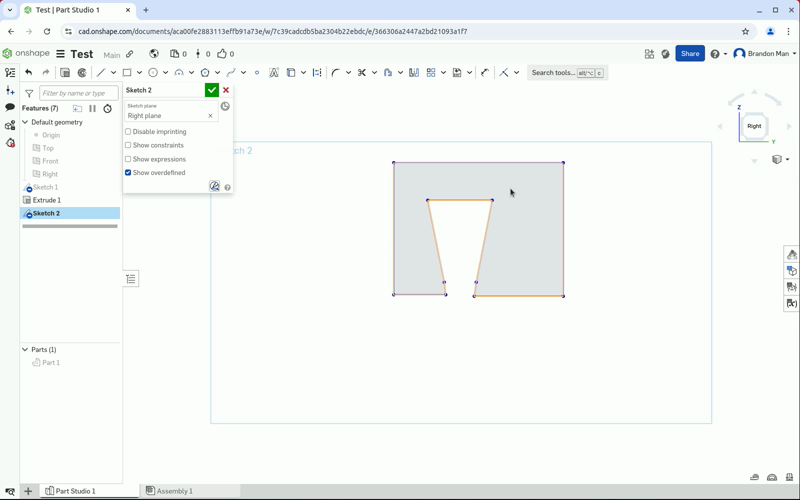
click(510, 188)
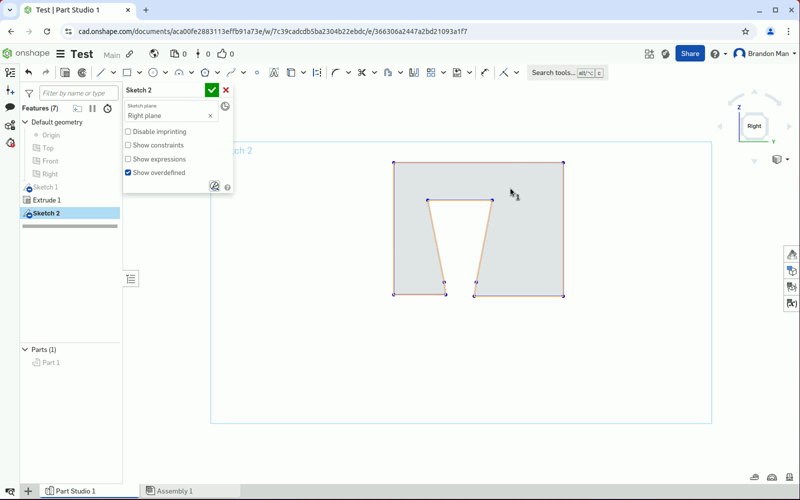
mouse_move(73, 352)
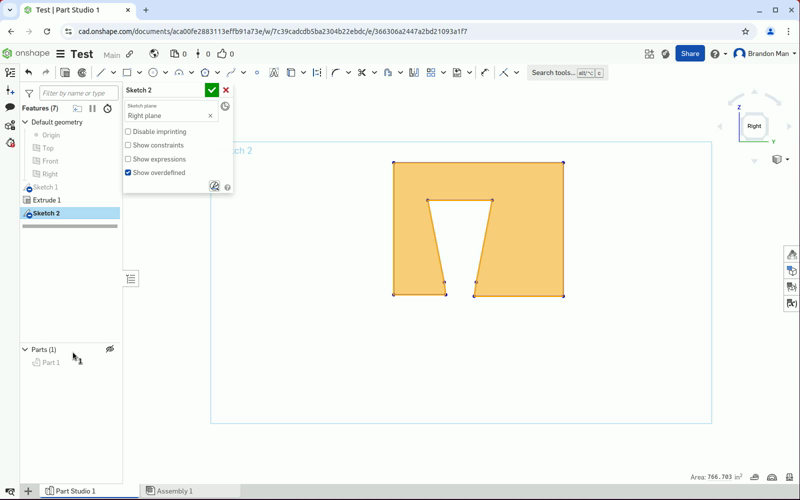
key(shift+y)
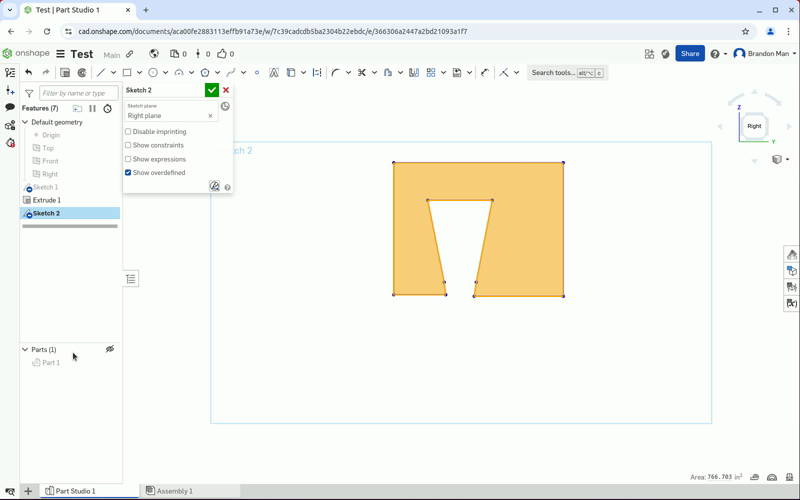
key(shift+e)
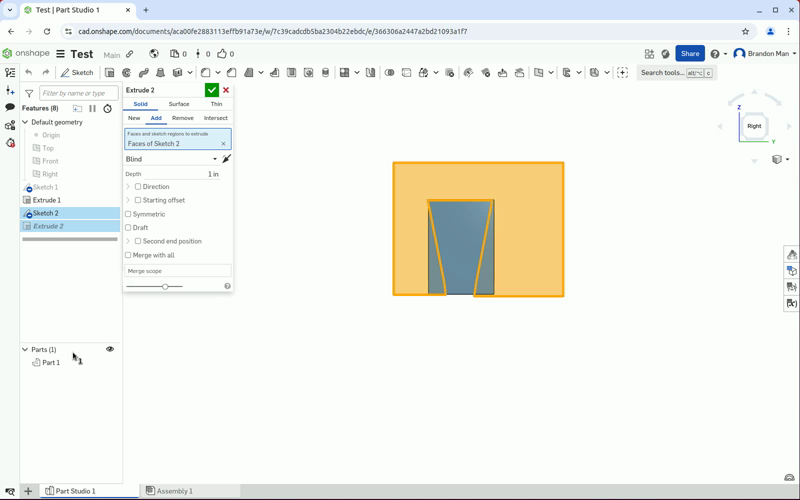
mouse_move(143, 106)
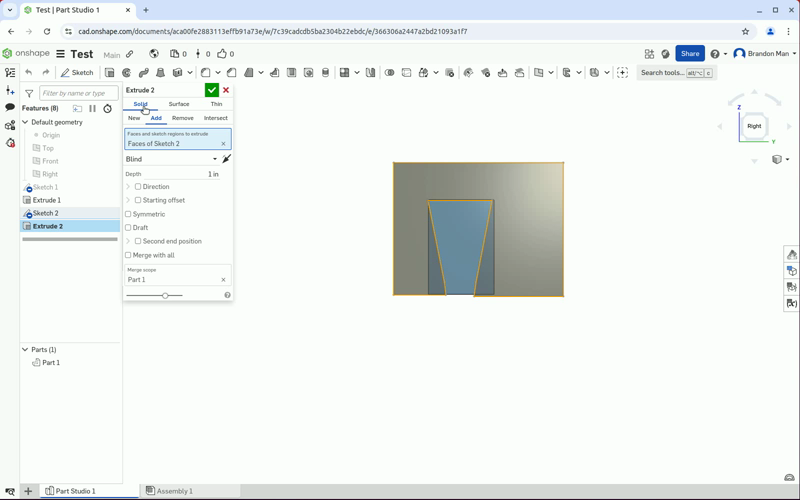
click(143, 106)
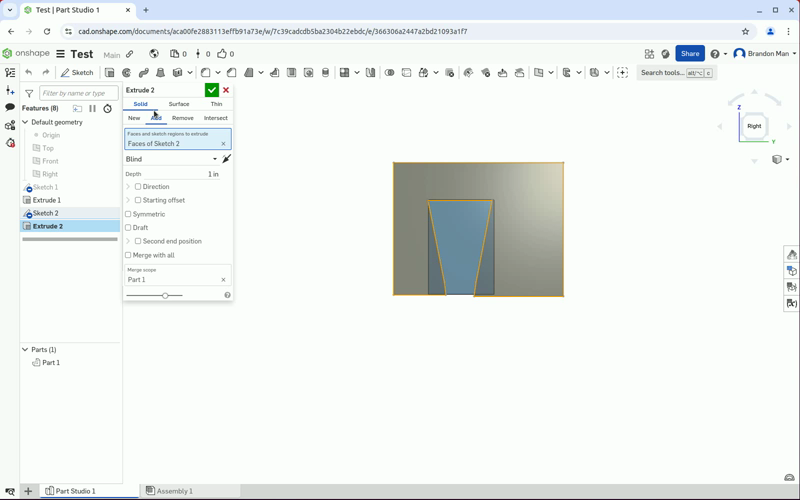
mouse_move(186, 120)
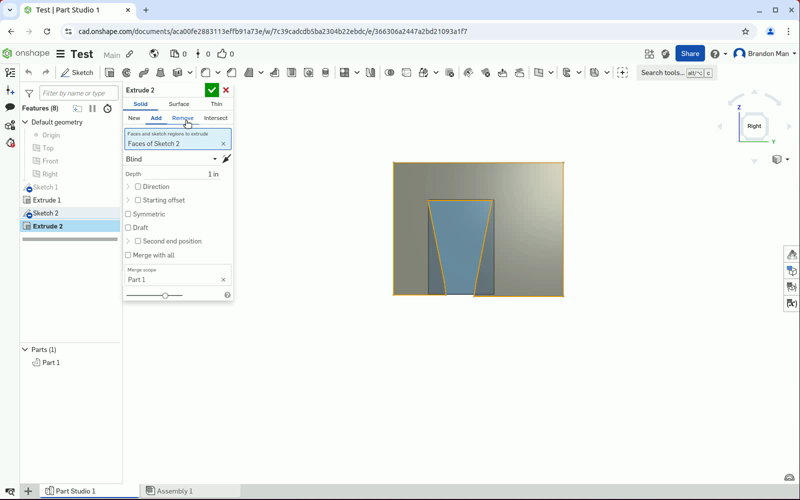
click(186, 120)
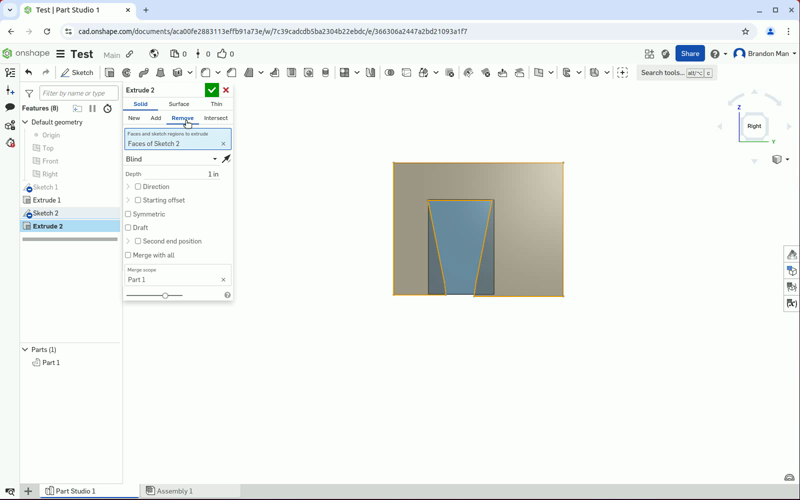
key(tab, 4)
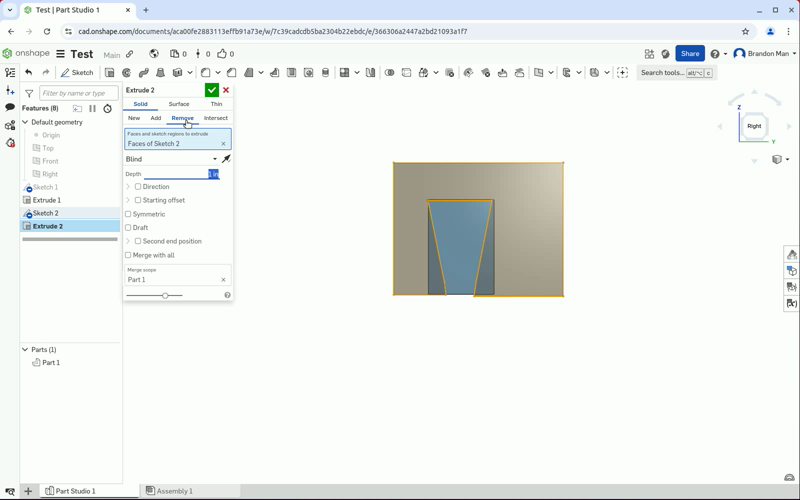
text(-49.586)
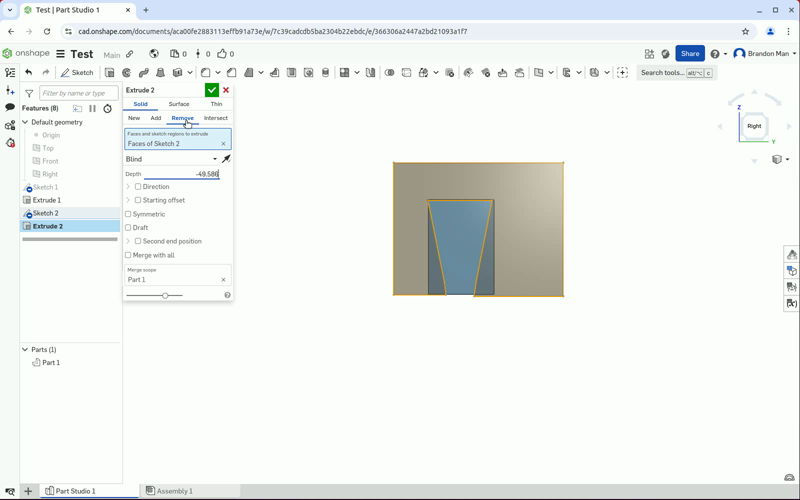
key(tab, 3)
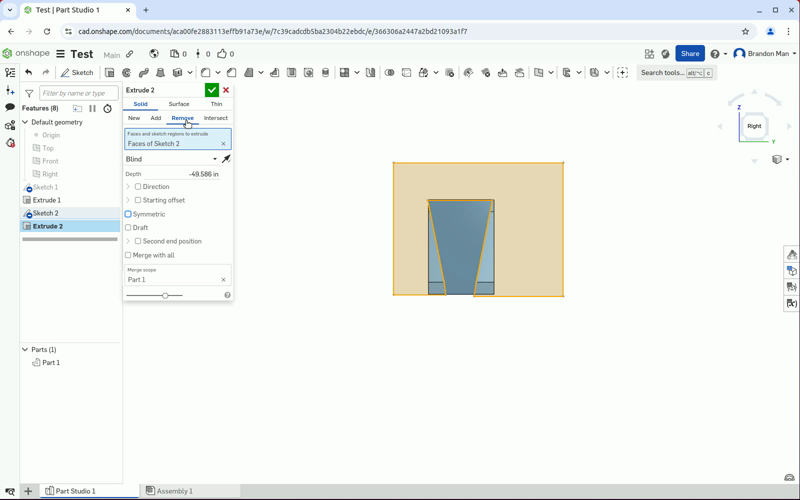
key(space)
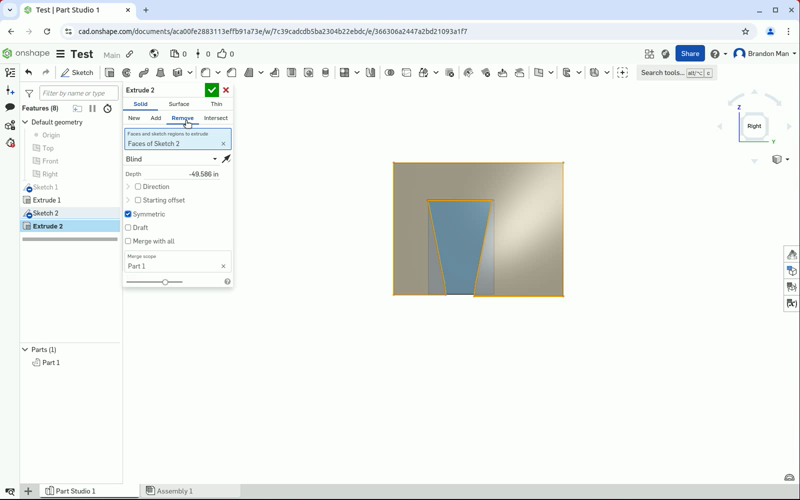
key(tab, 2)
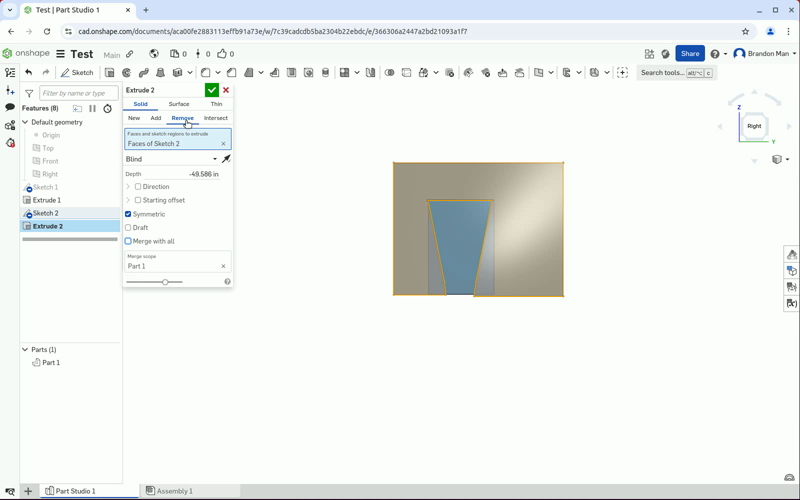
key(space)
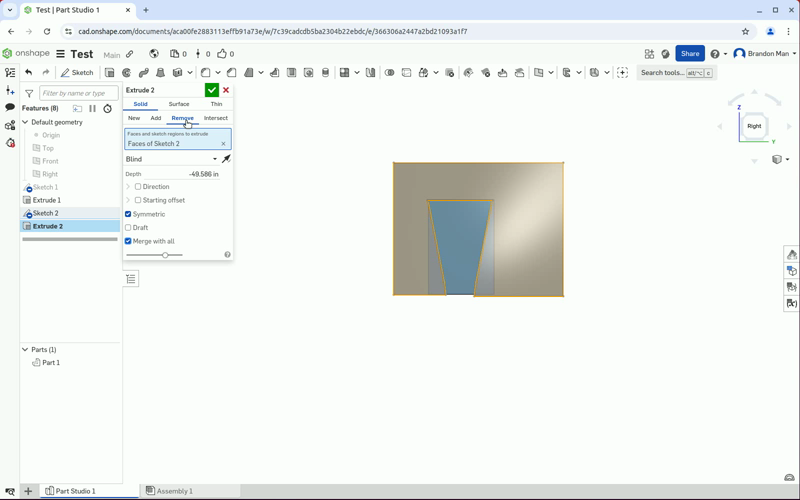
key(enter)
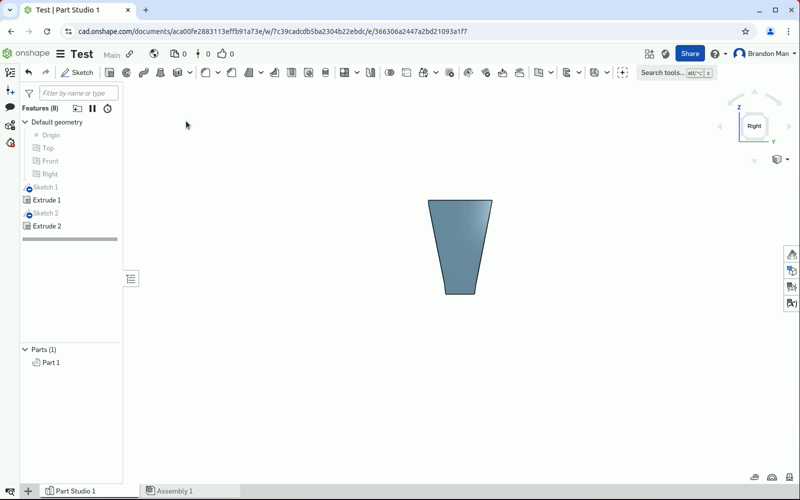
key(shift+h)
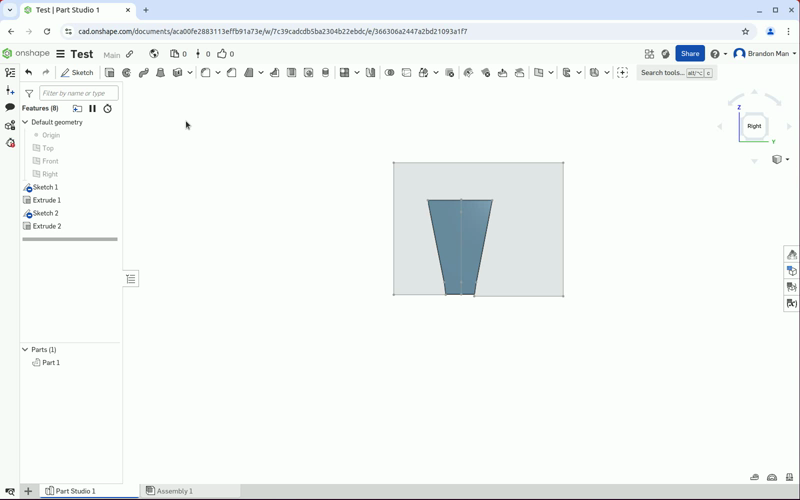
key(shift+h)
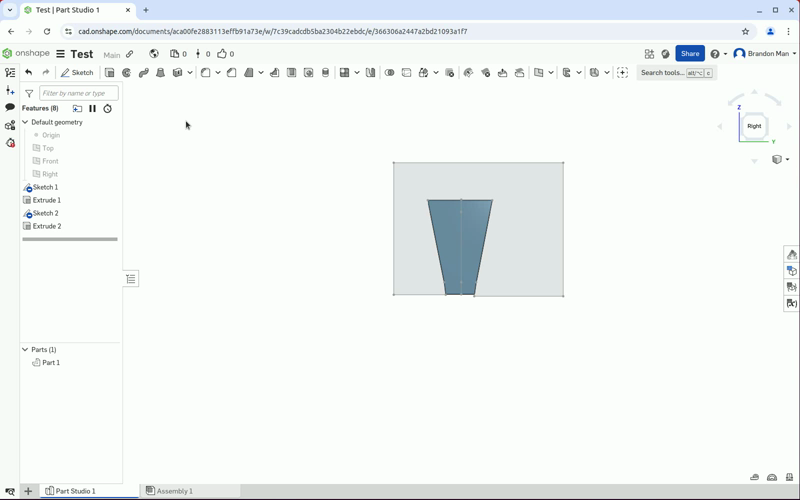
key(shift+7)
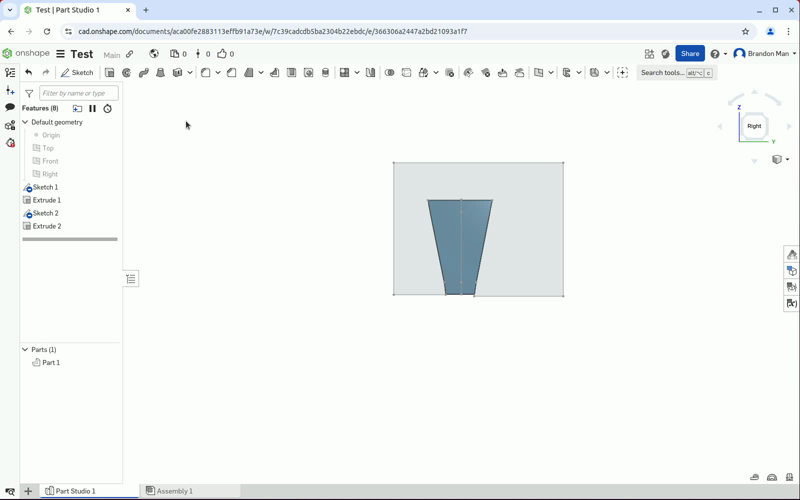
key(right, 2)
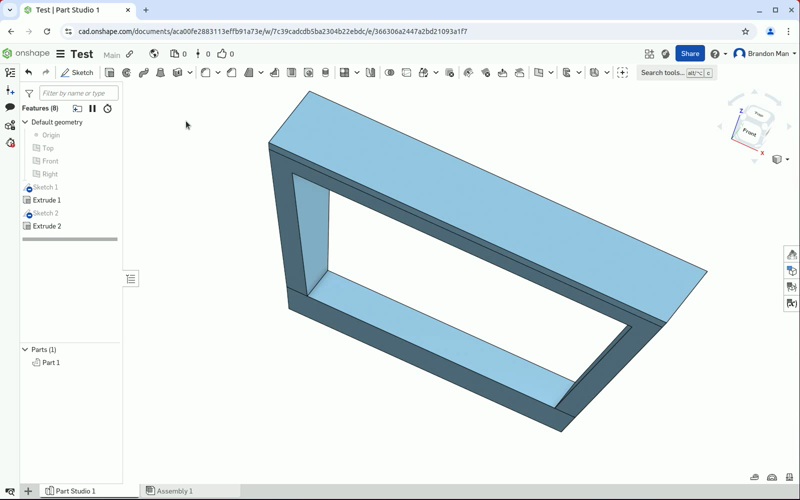
key(down, 2)
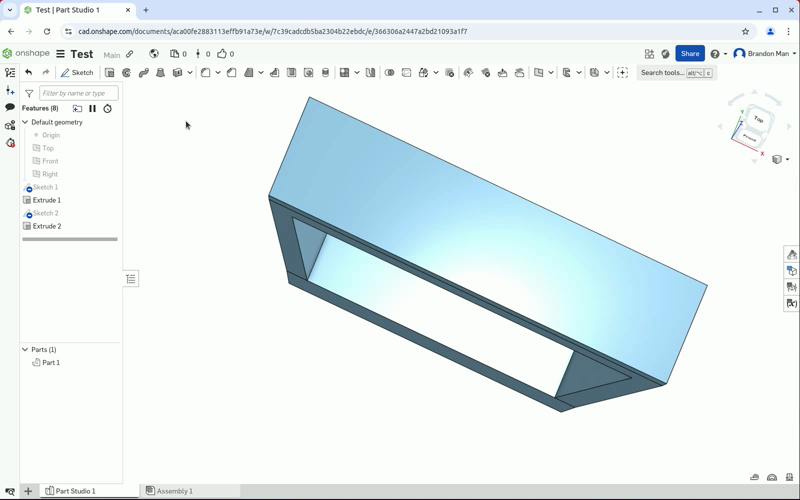
key(up, 2)
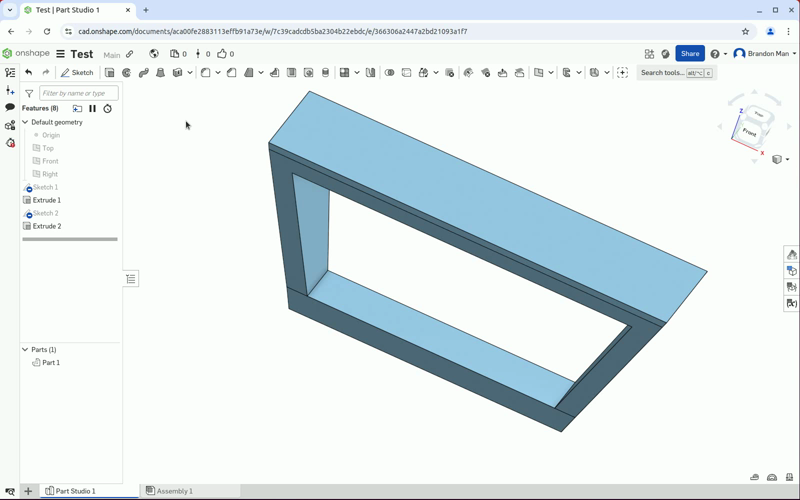
key(left, 2)
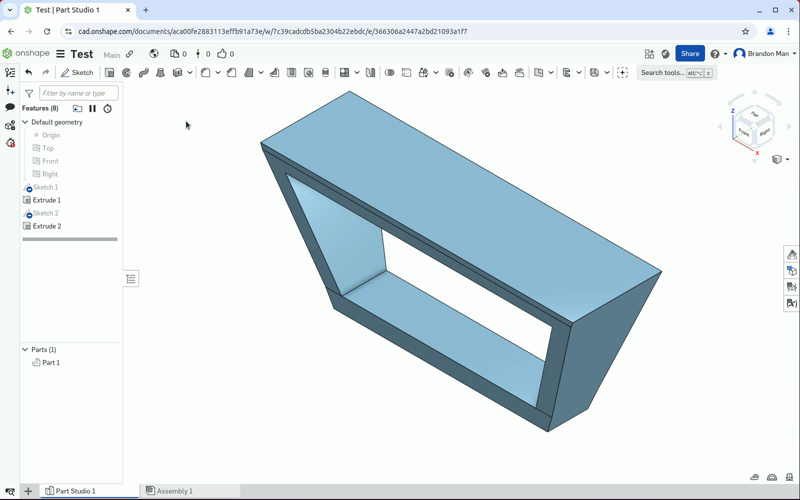
mouse_move(73, 189)
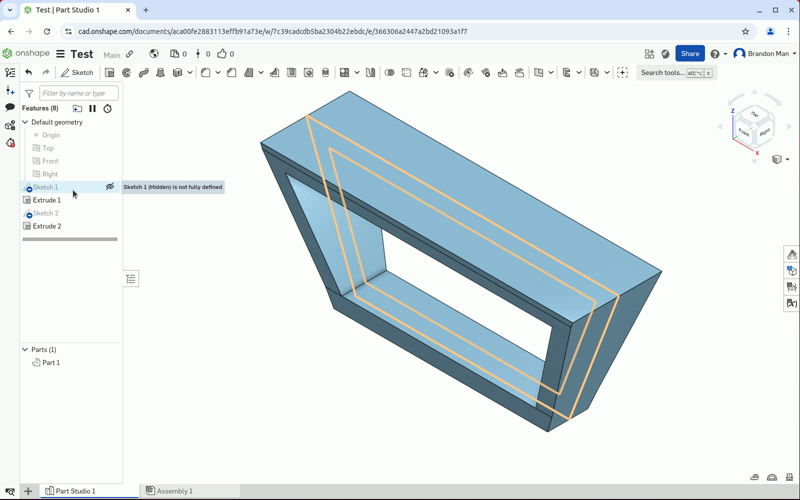
click(73, 189)